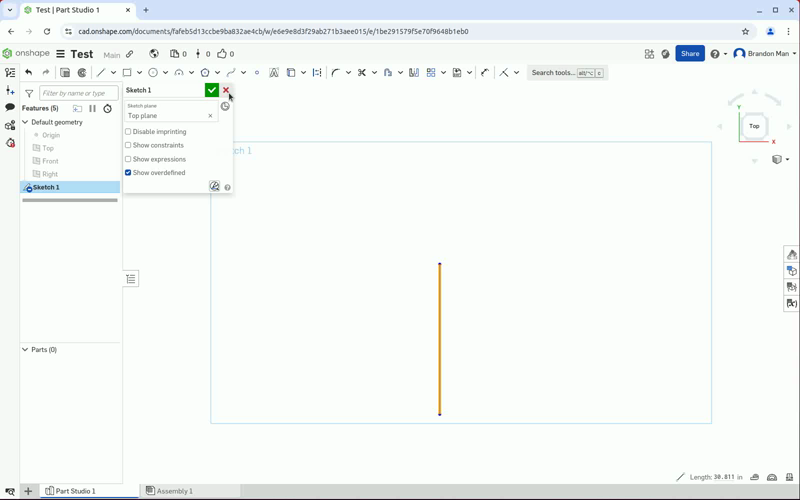
key(shift+h)
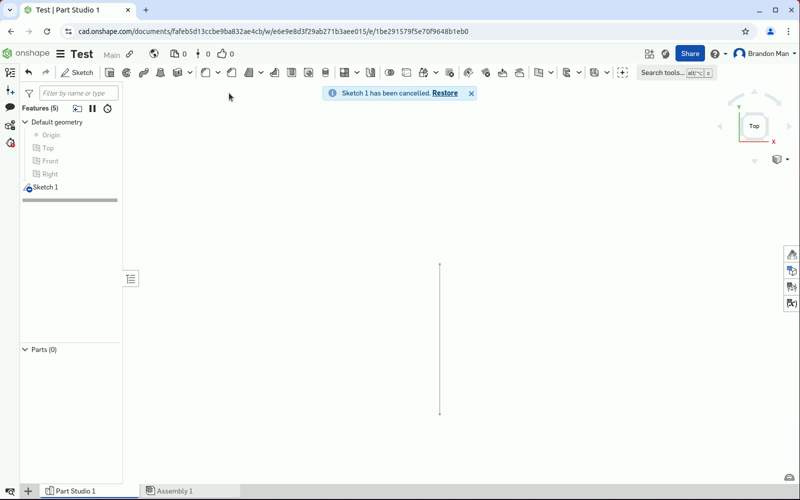
mouse_move(73, 352)
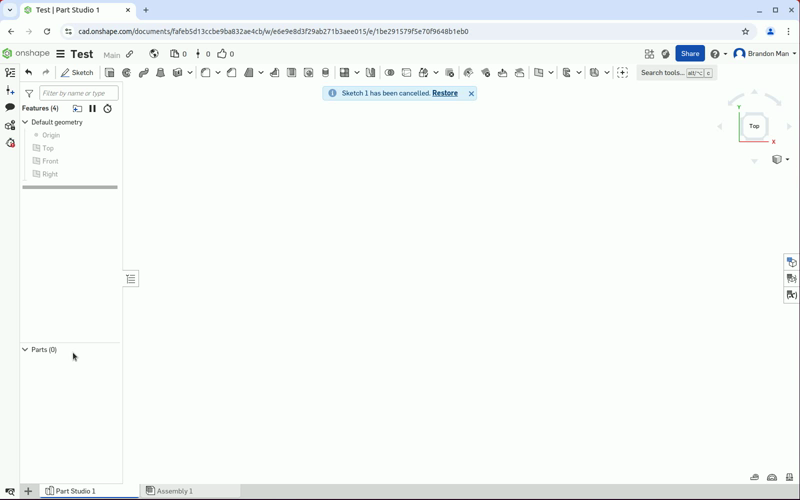
key(y)
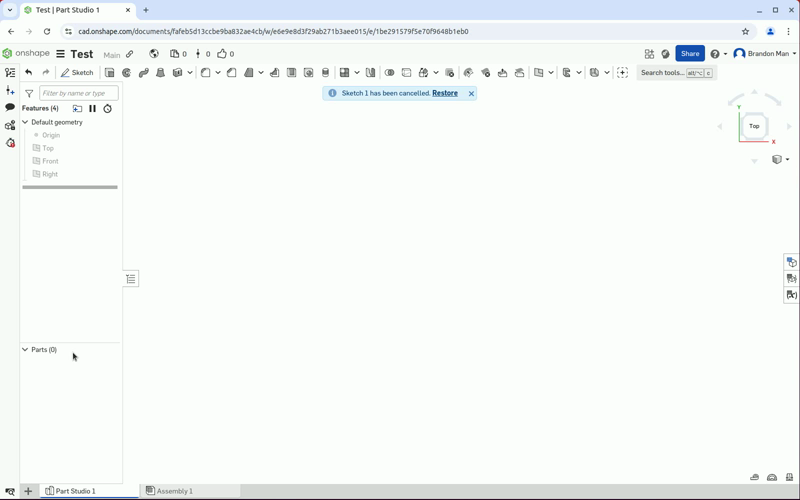
key(shift+p)
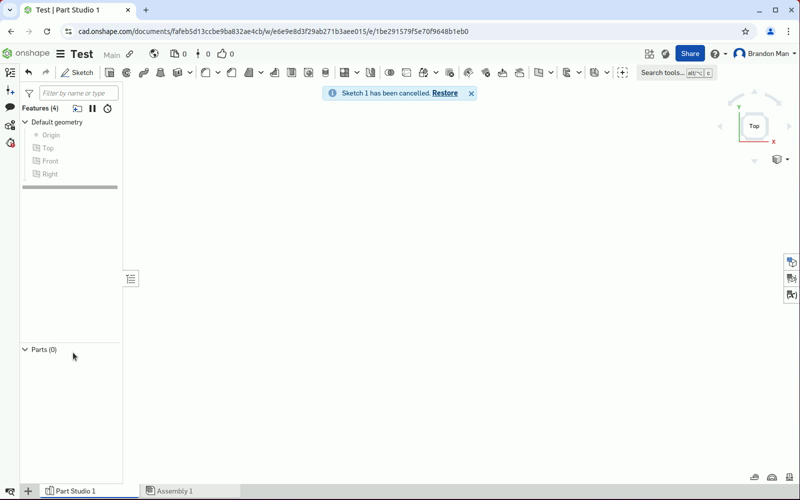
key(space)
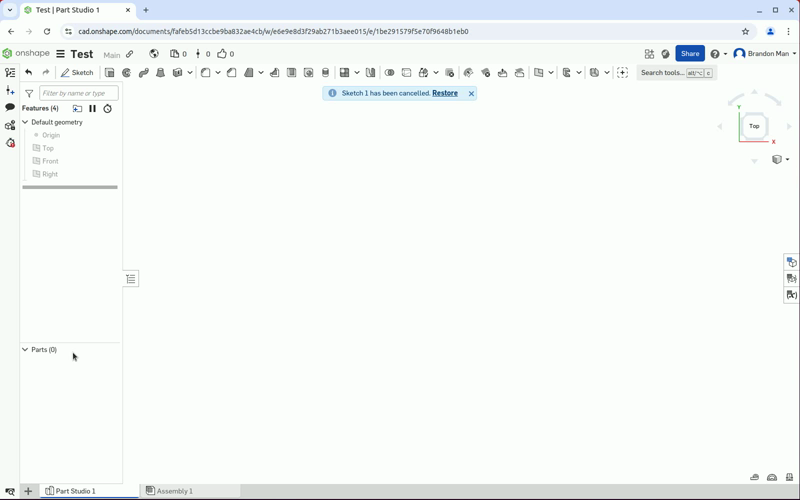
key_down(shift)
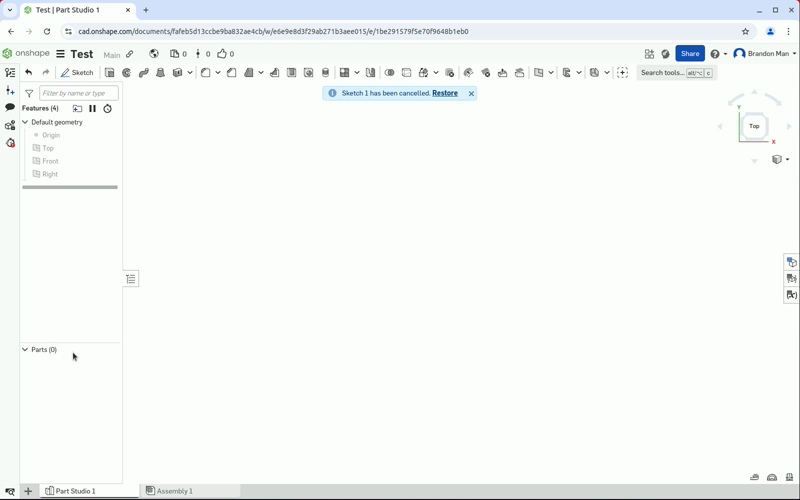
key(up)
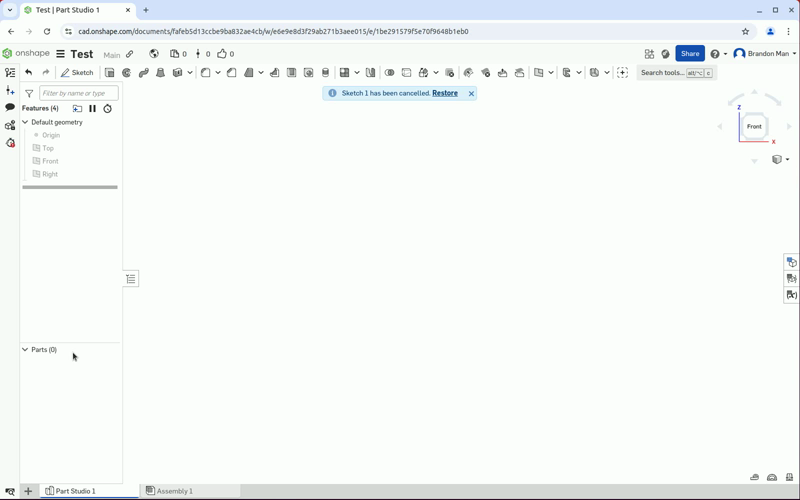
key_up(shift)
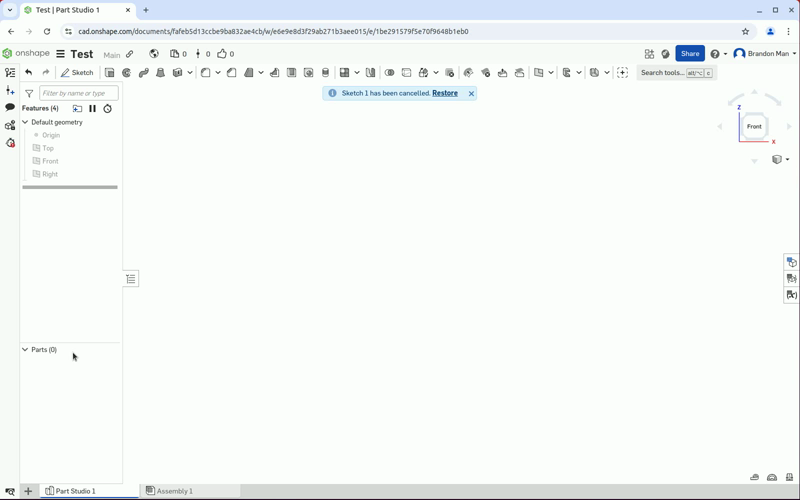
mouse_move(73, 352)
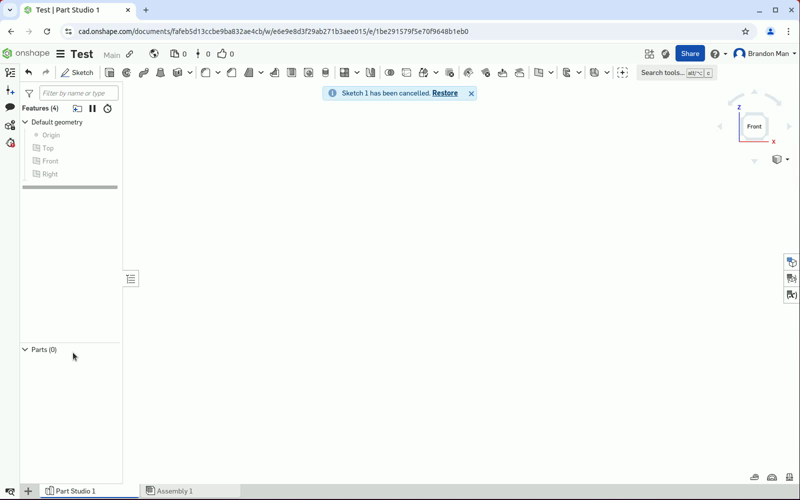
key(shift+y)
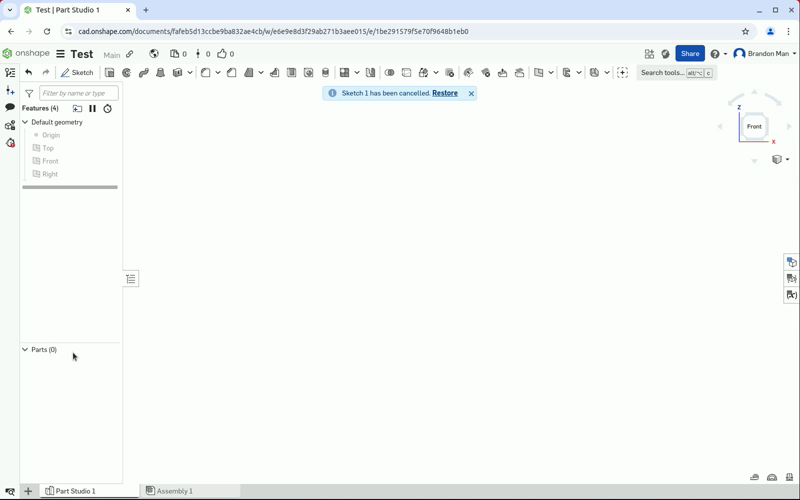
key(shift+s)
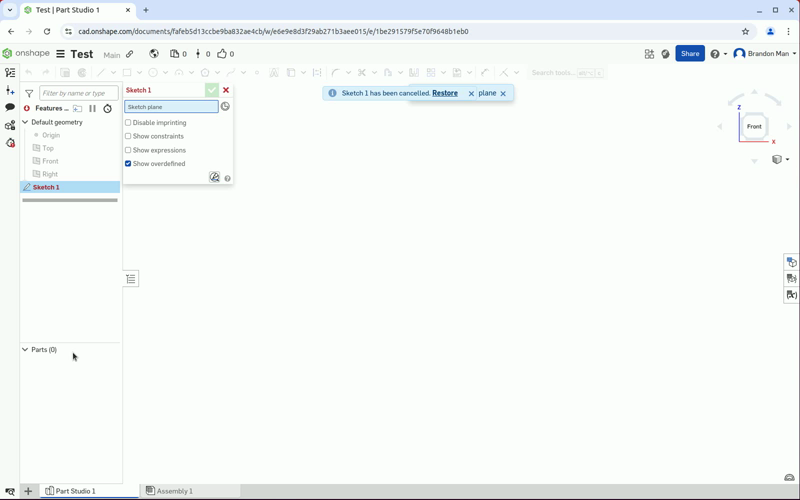
mouse_move(73, 163)
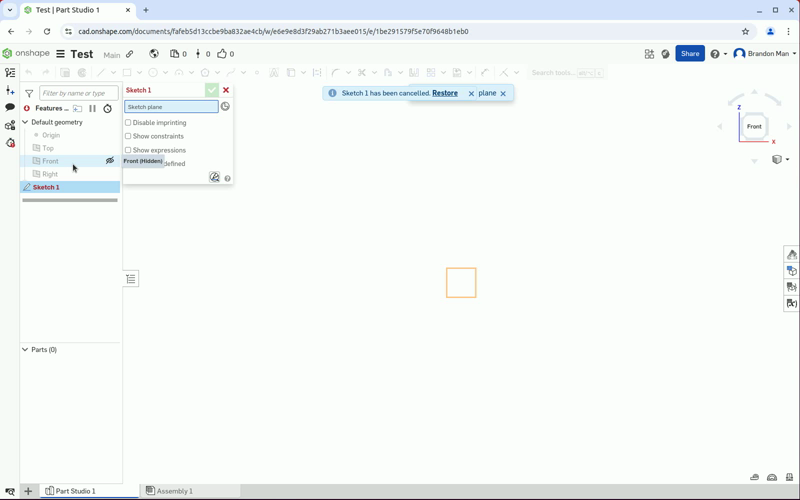
click(73, 163)
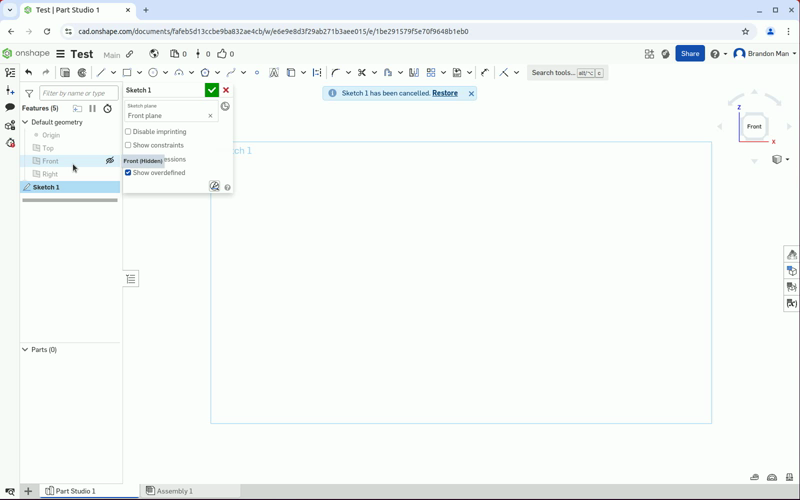
mouse_move(73, 352)
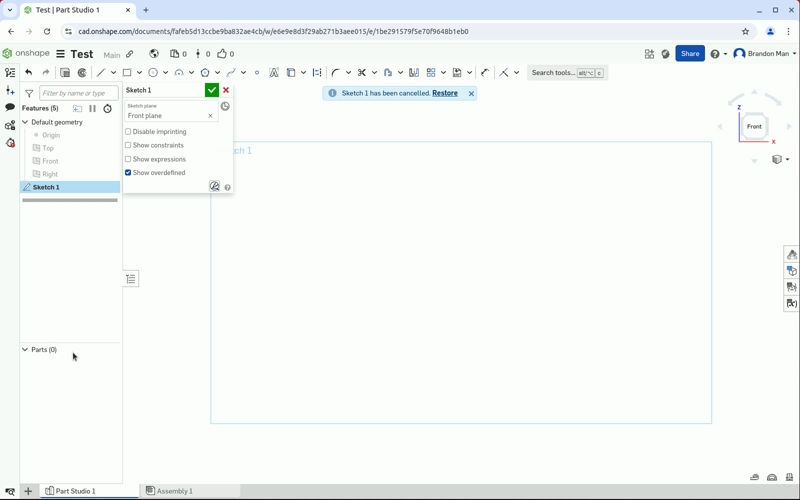
key(y)
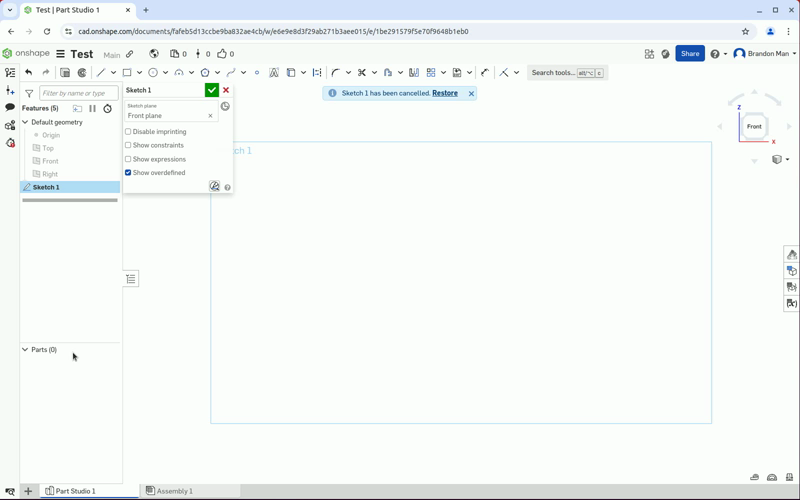
key(l)
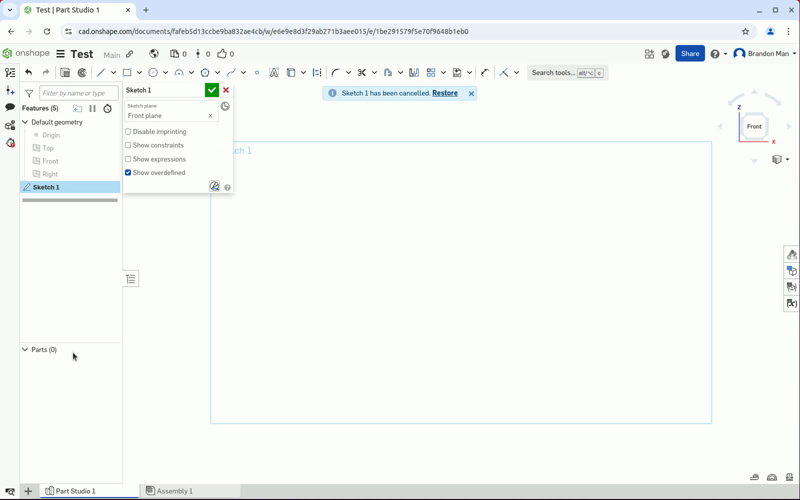
key_down(shift)
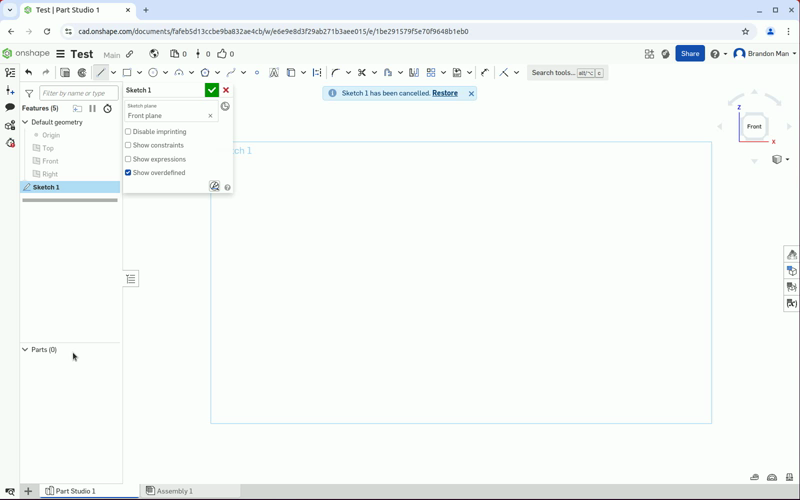
mouse_move(348, 322)
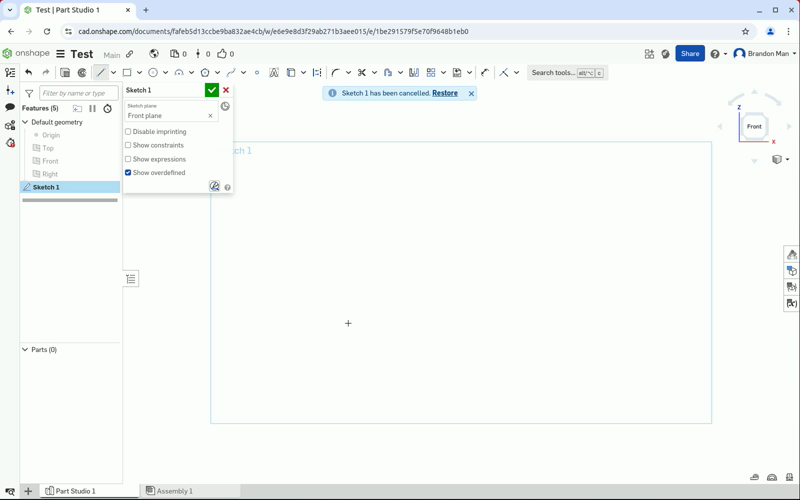
click(348, 322)
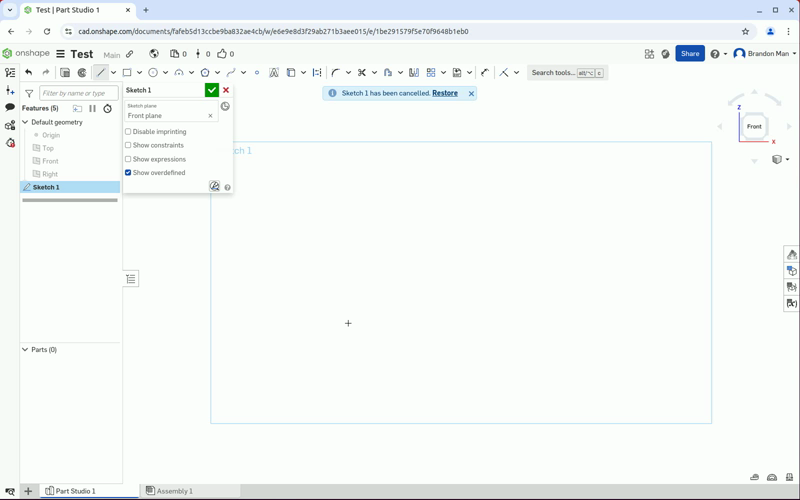
key_up(shift)
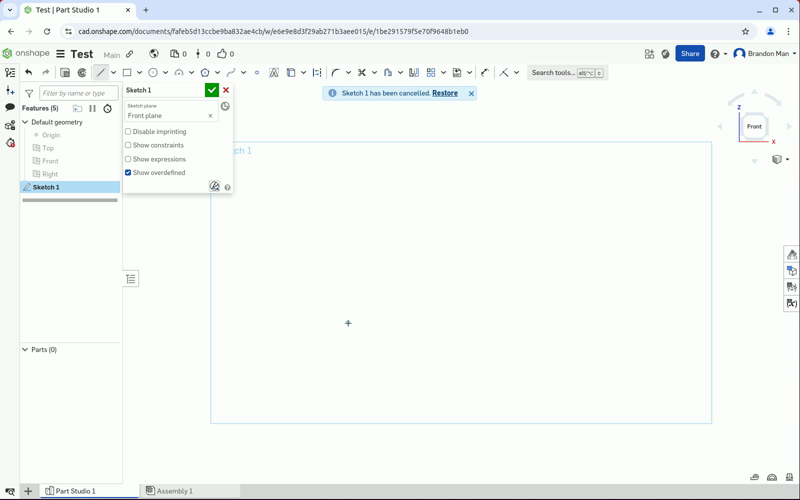
key_down(shift)
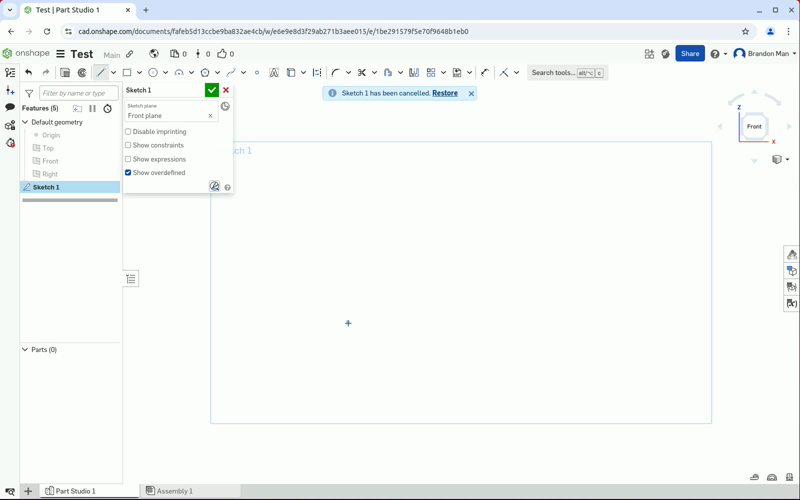
mouse_move(424, 322)
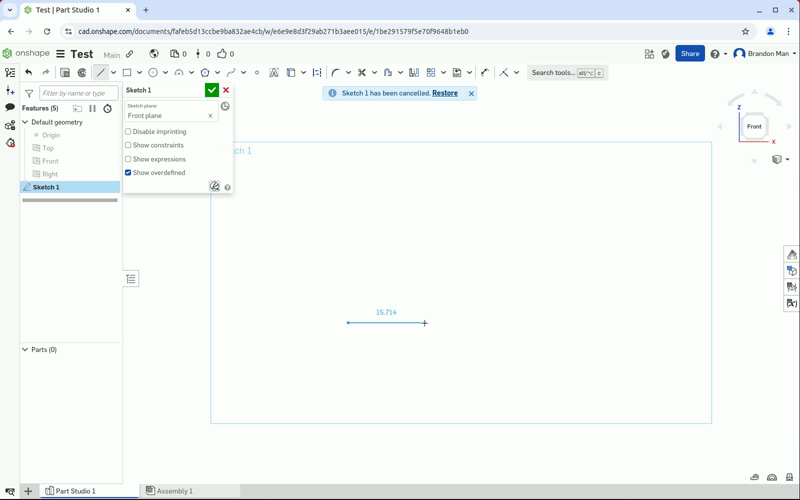
click(424, 322)
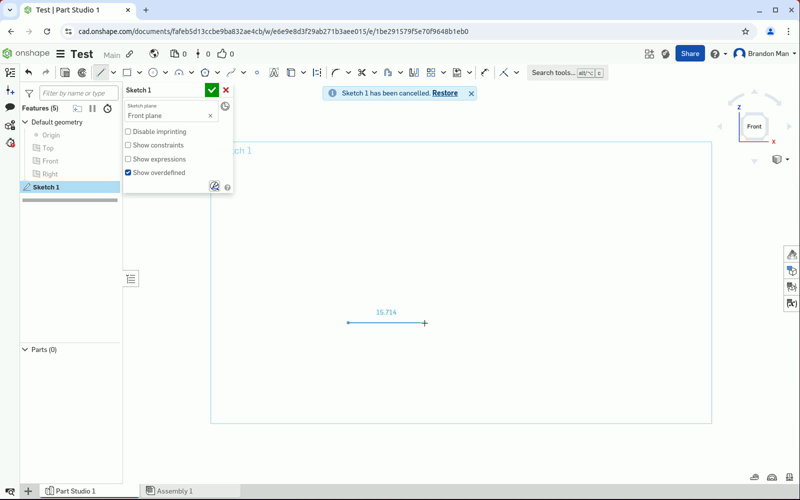
key_up(shift)
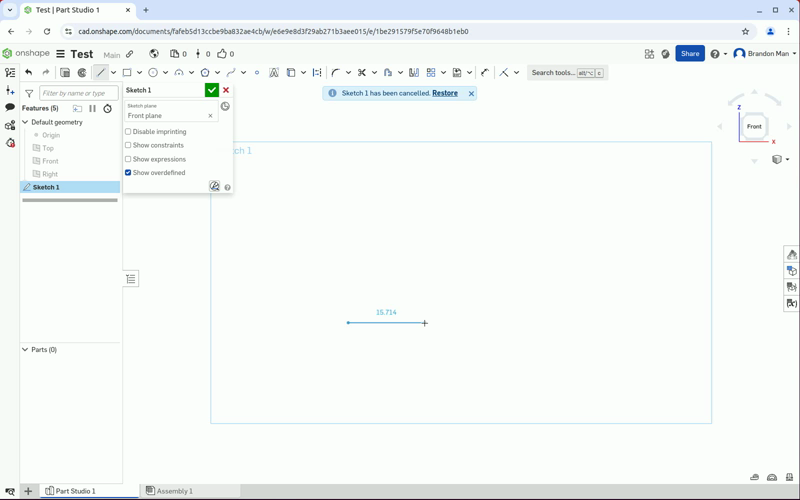
key_down(shift)
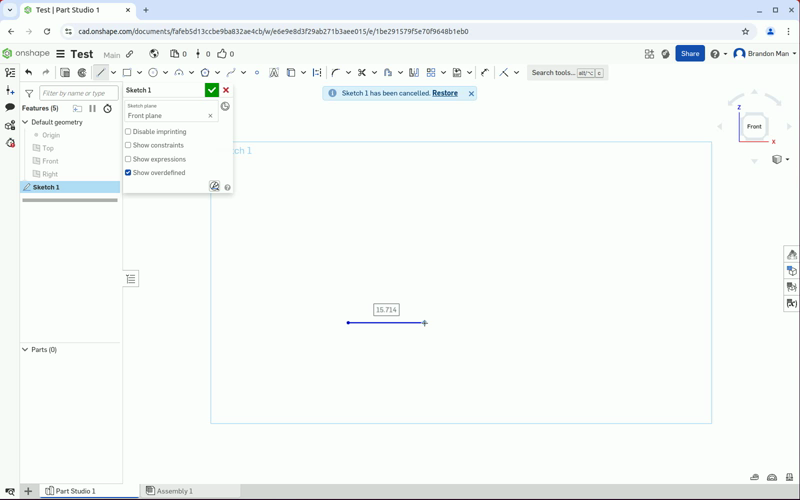
mouse_move(401, 217)
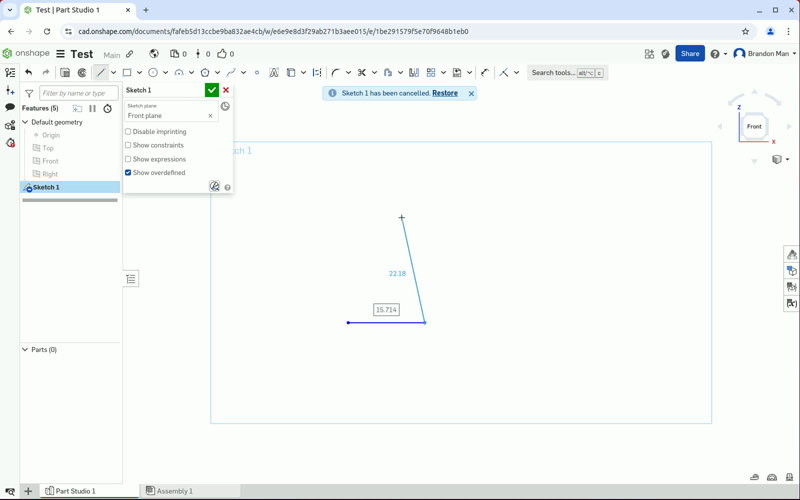
click(401, 217)
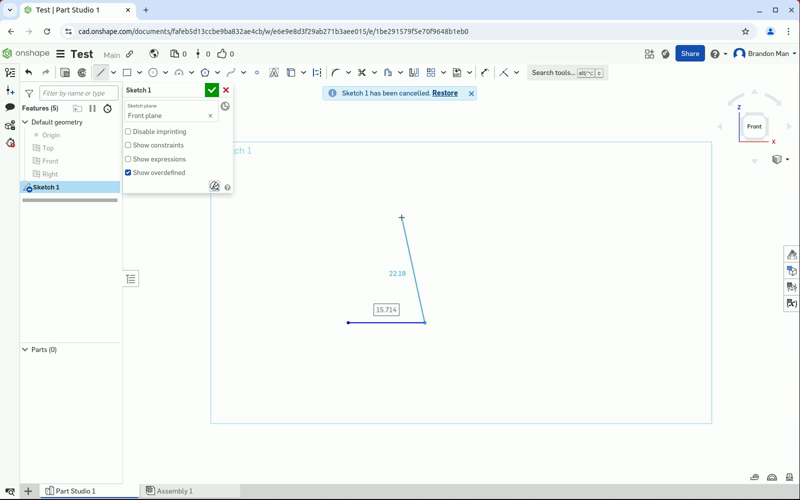
key_up(shift)
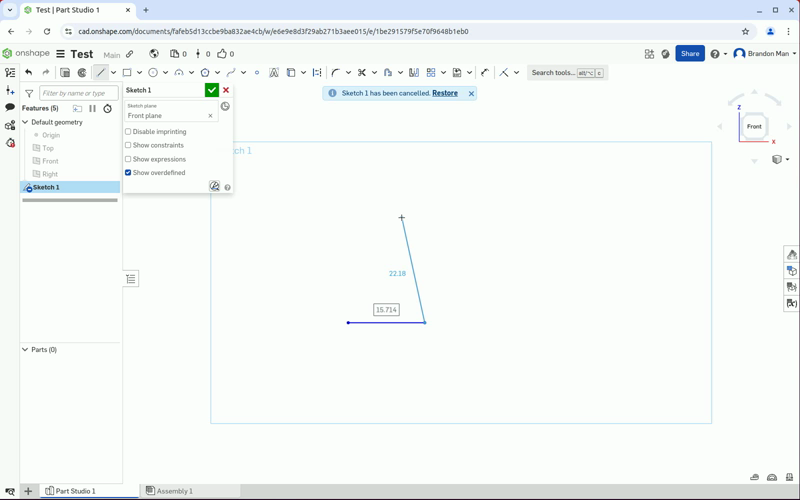
key_down(shift)
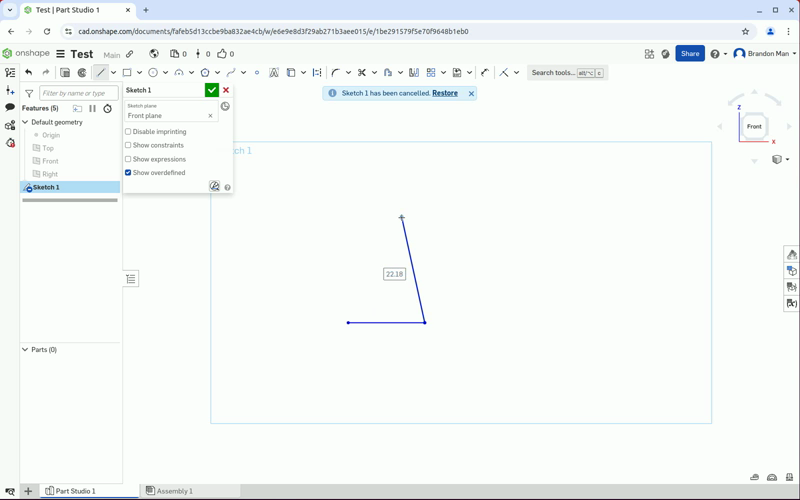
mouse_move(431, 217)
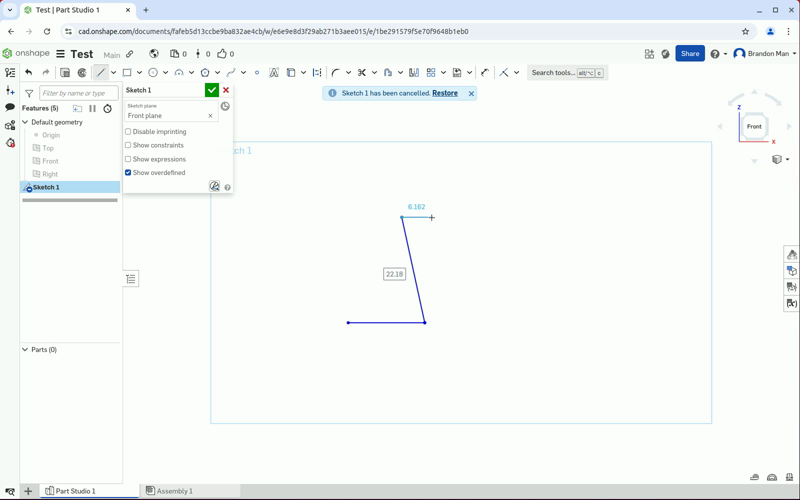
mouse_move(348, 217)
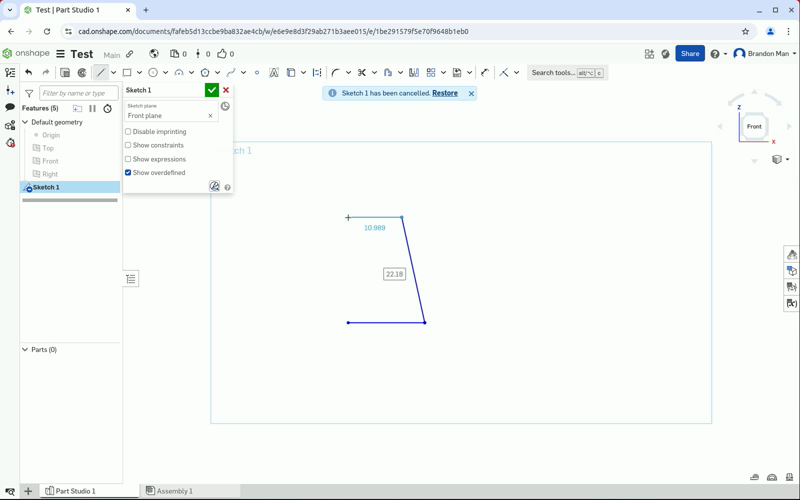
click(348, 217)
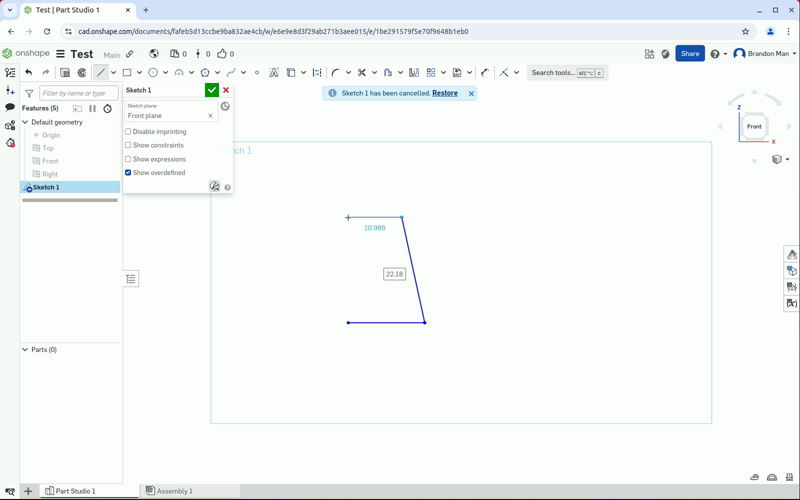
key_up(shift)
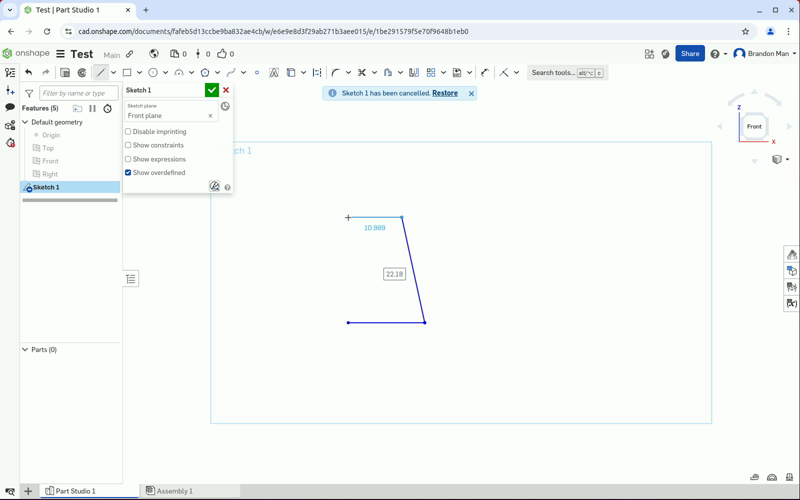
key_down(shift)
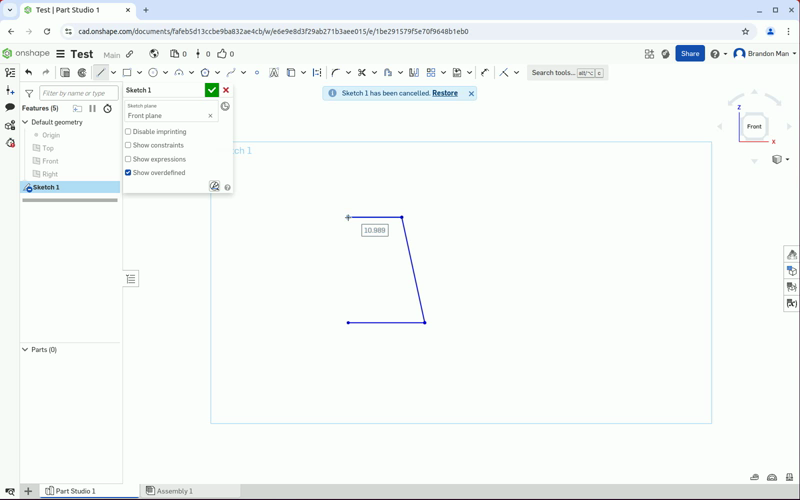
mouse_move(348, 322)
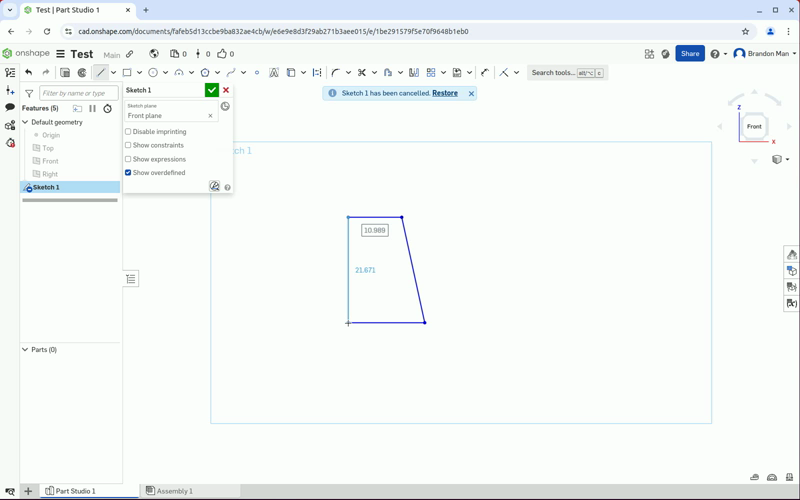
key_up(shift)
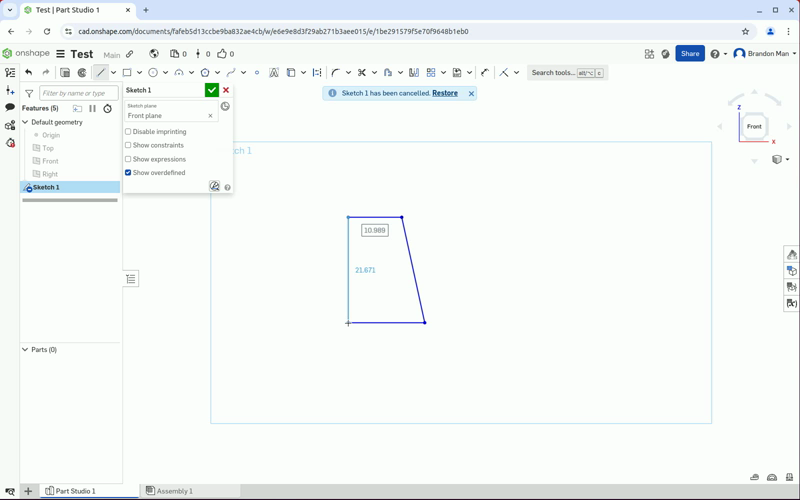
click(348, 322)
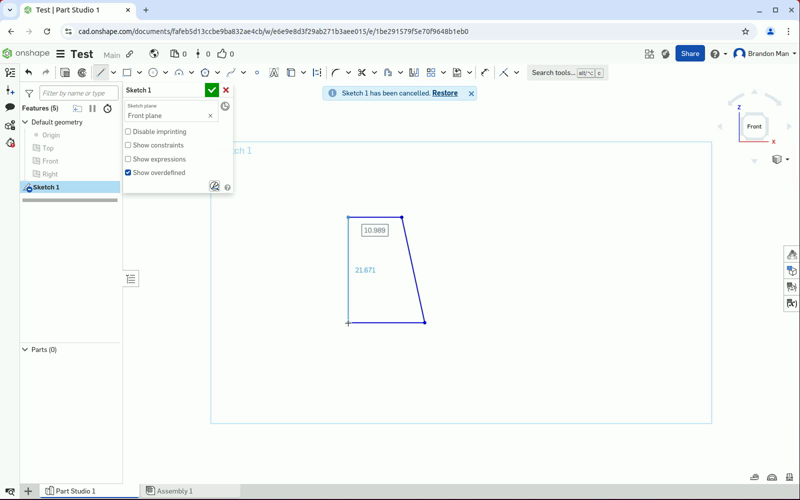
key(esc)
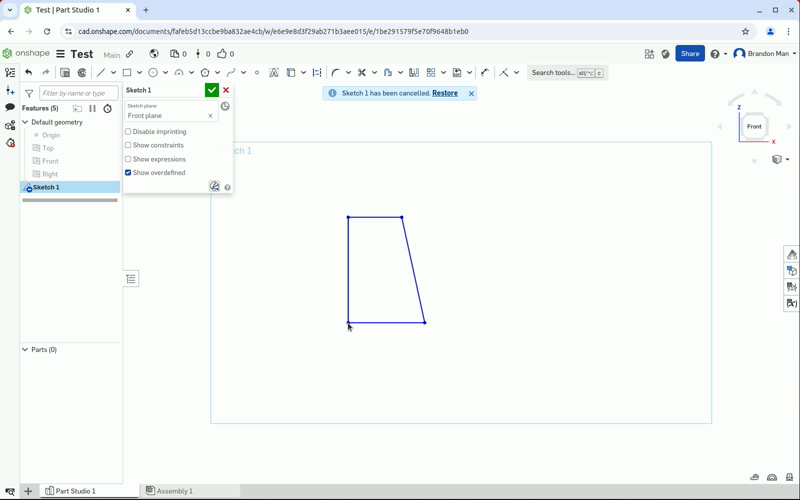
mouse_move(400, 283)
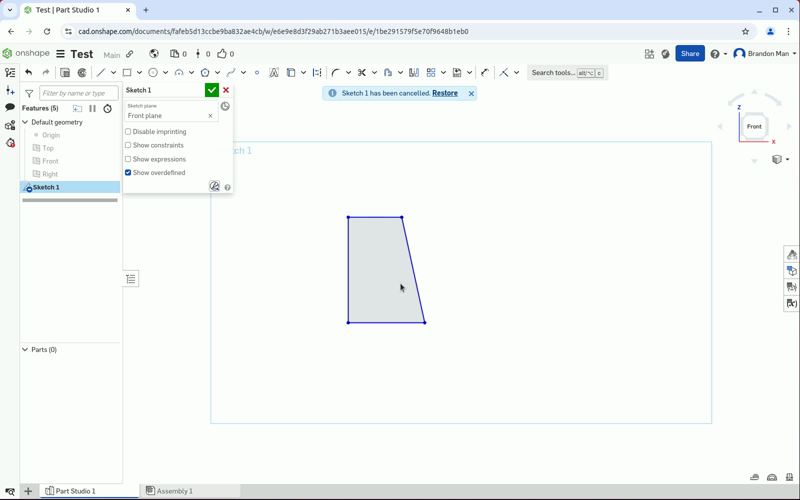
click(400, 283)
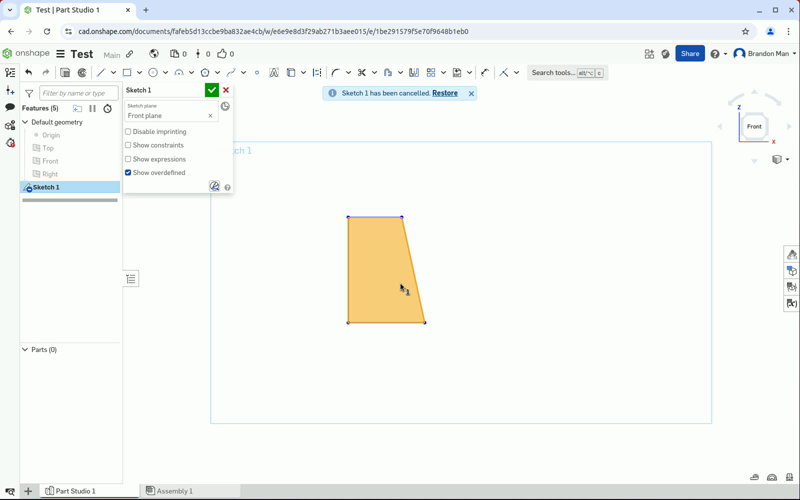
mouse_move(73, 352)
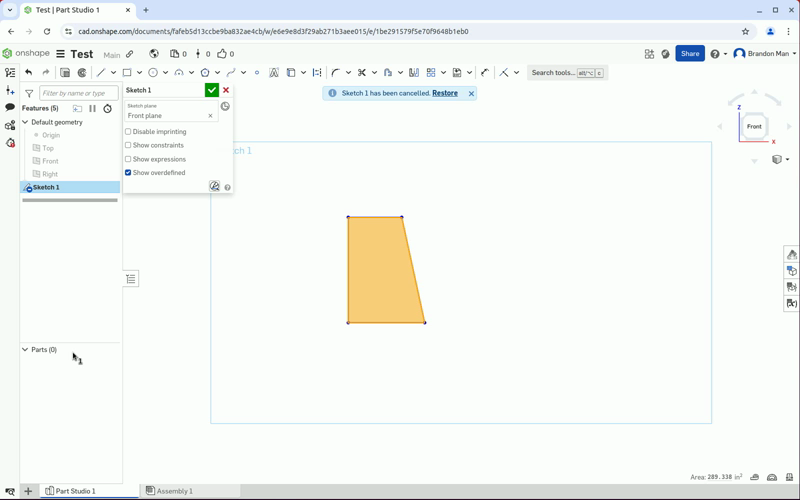
key(shift+y)
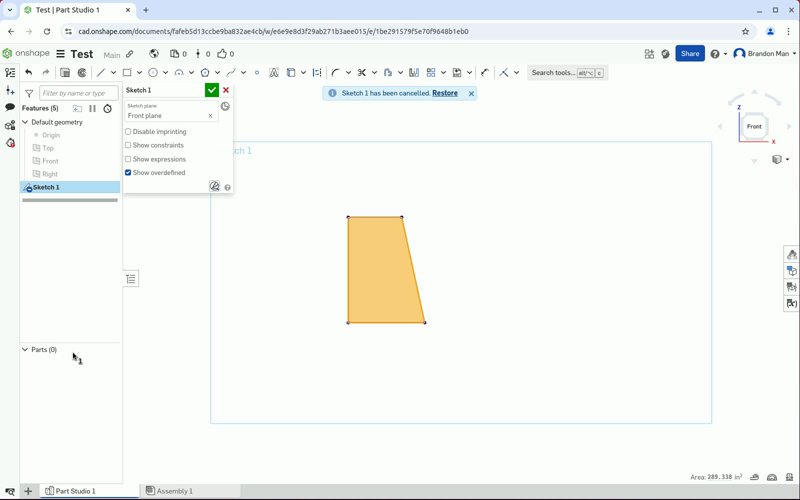
key(shift+e)
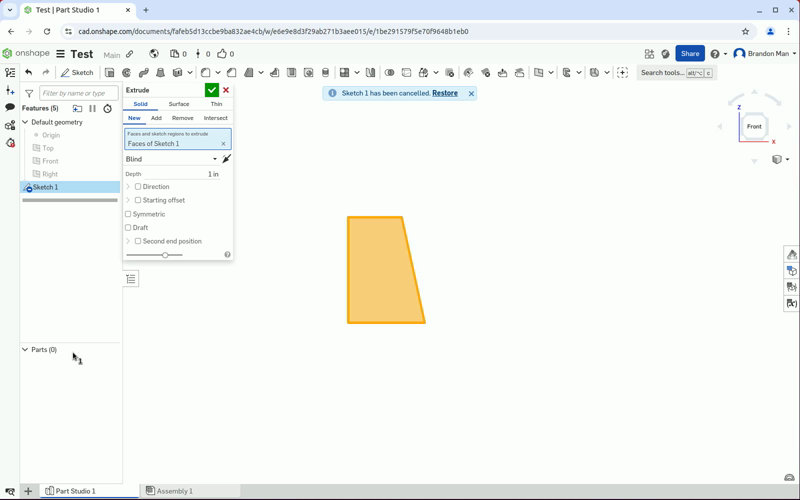
mouse_move(143, 106)
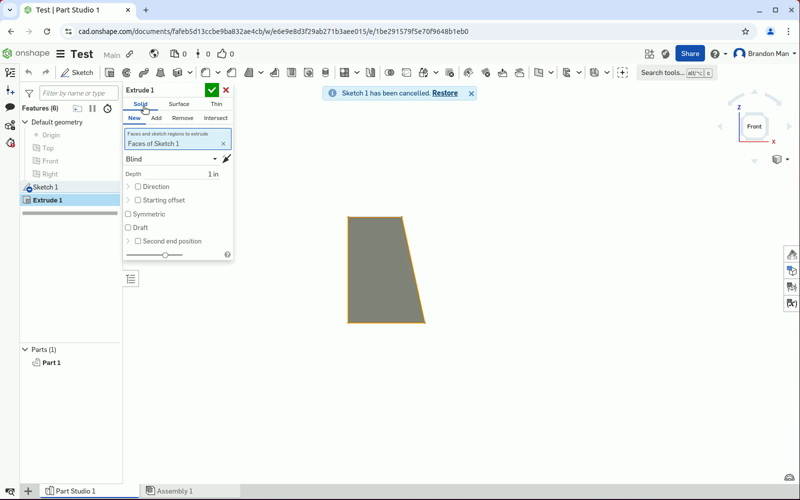
click(143, 106)
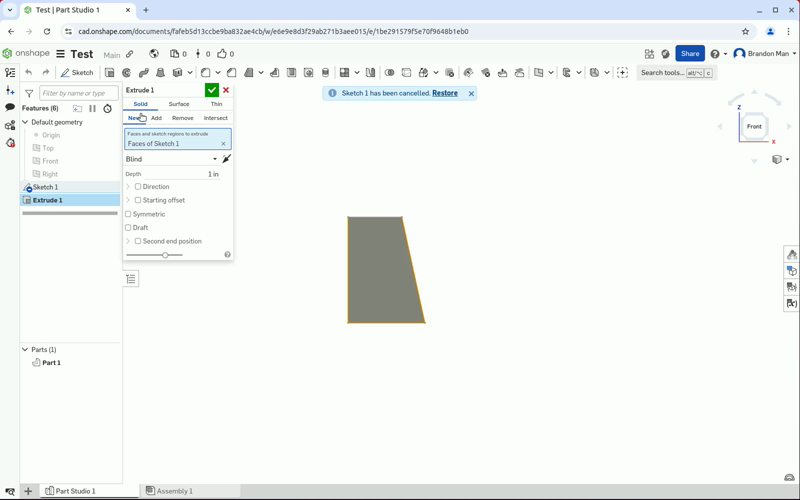
mouse_move(137, 120)
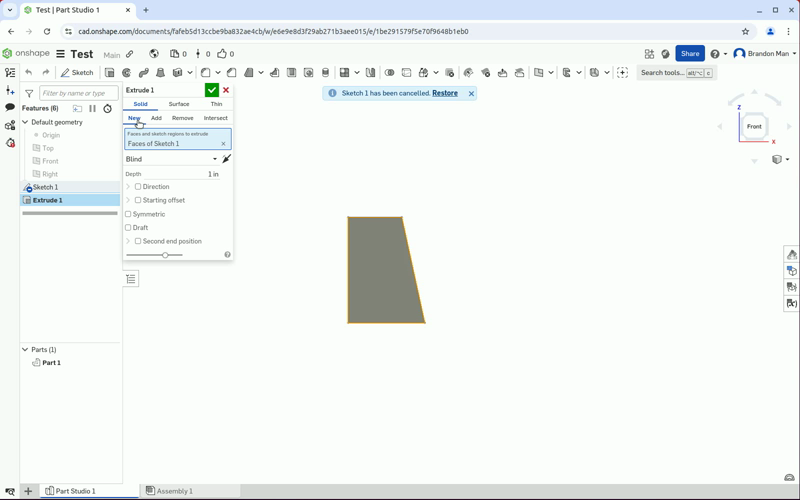
click(137, 120)
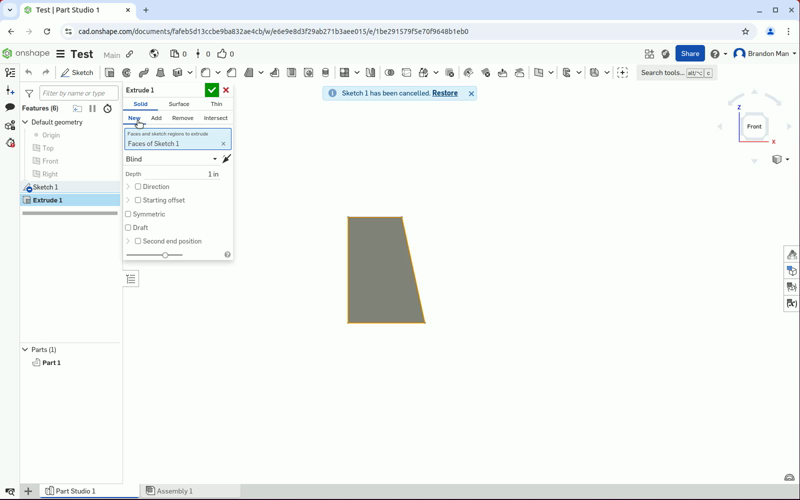
key(tab, 4)
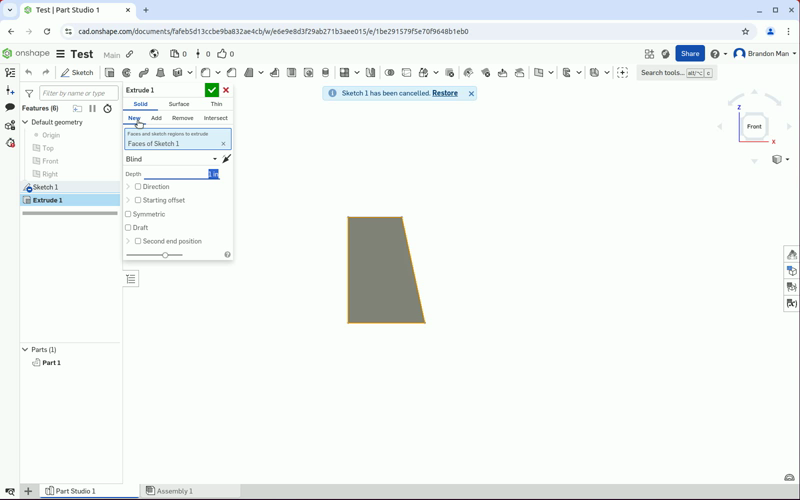
text(5.777)
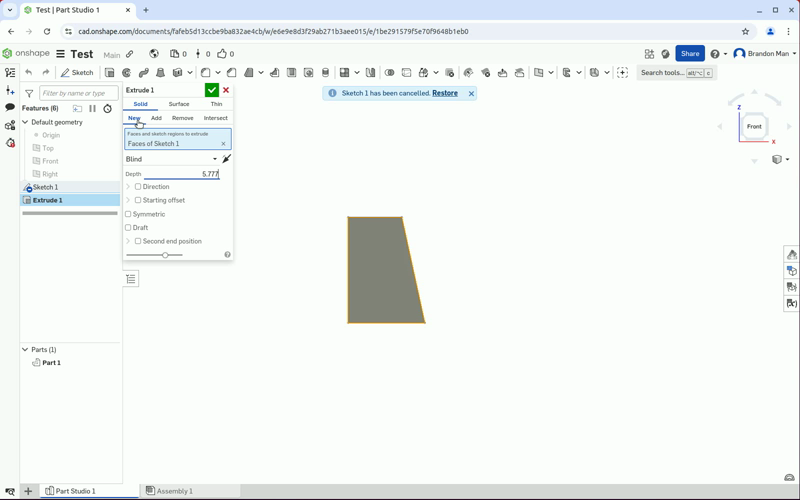
key(enter)
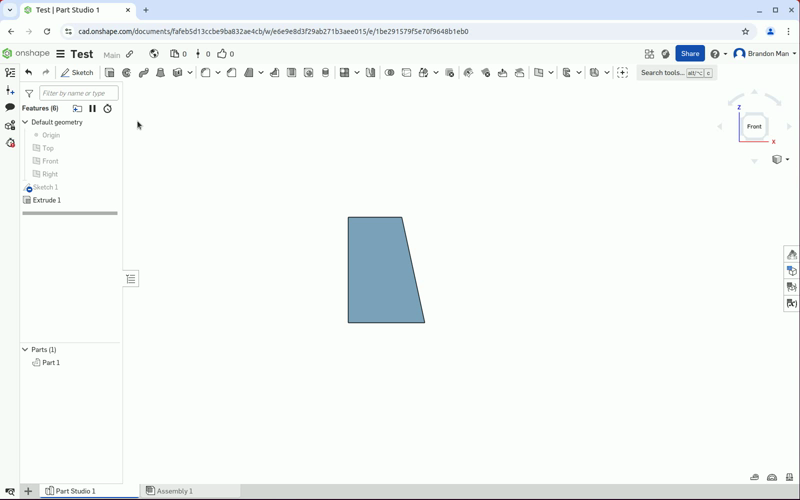
key(shift+h)
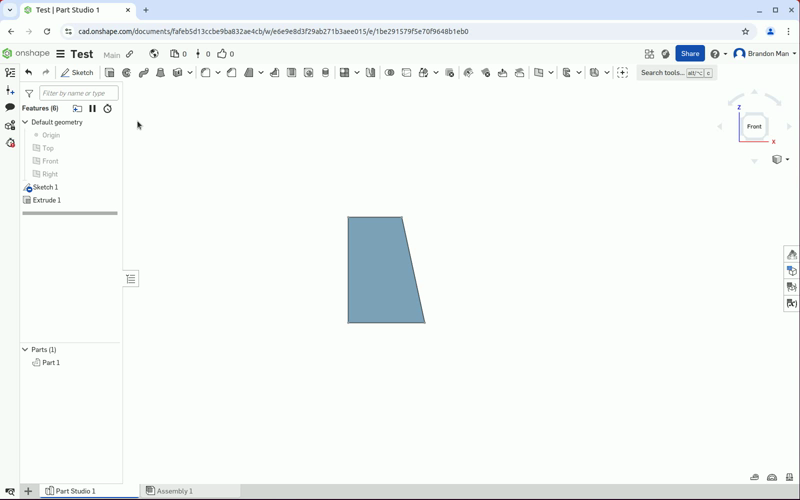
key(shift+h)
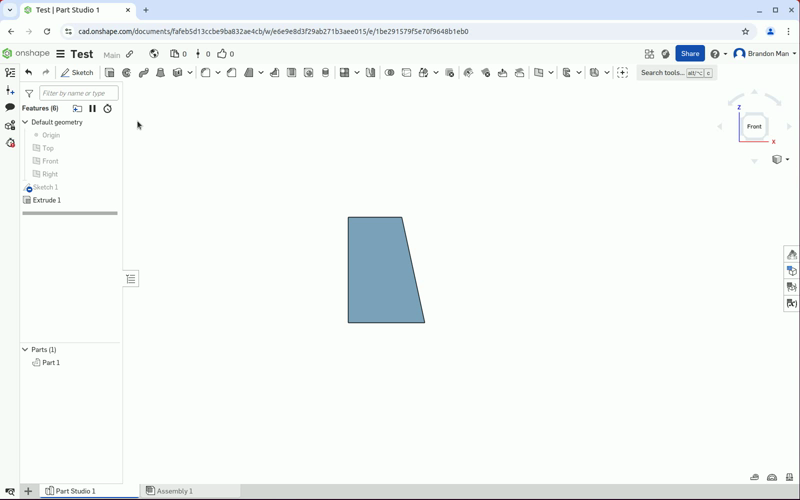
mouse_move(73, 189)
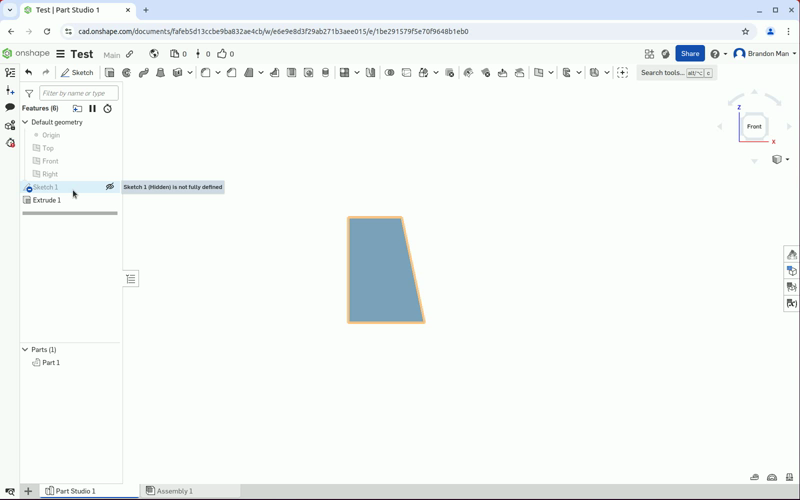
click(73, 189)
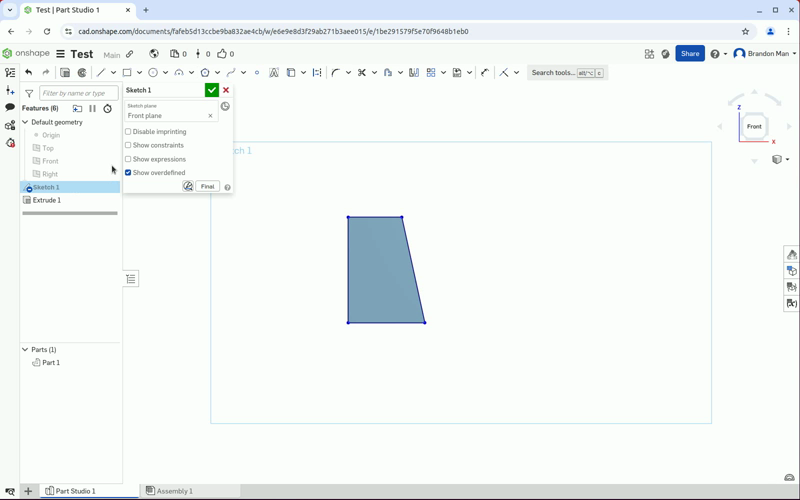
mouse_move(229, 92)
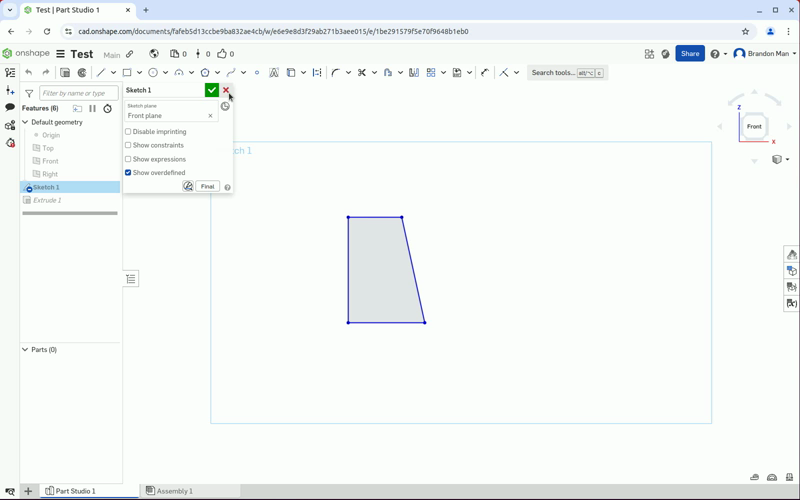
click(229, 92)
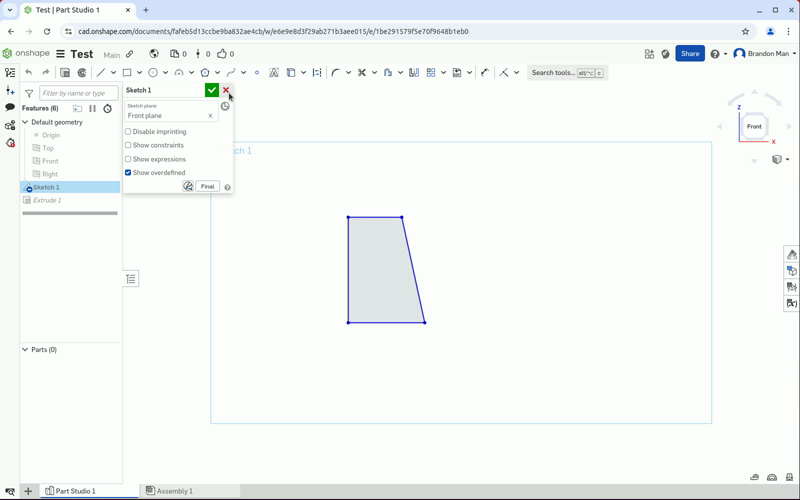
key(shift+s)
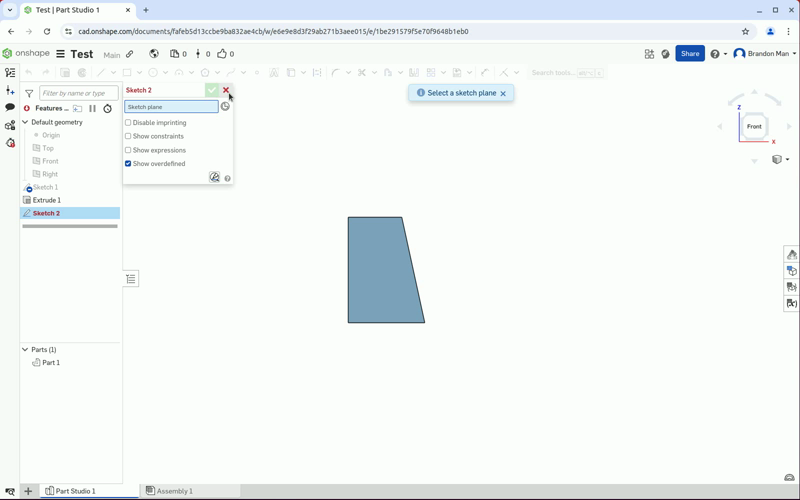
mouse_move(73, 163)
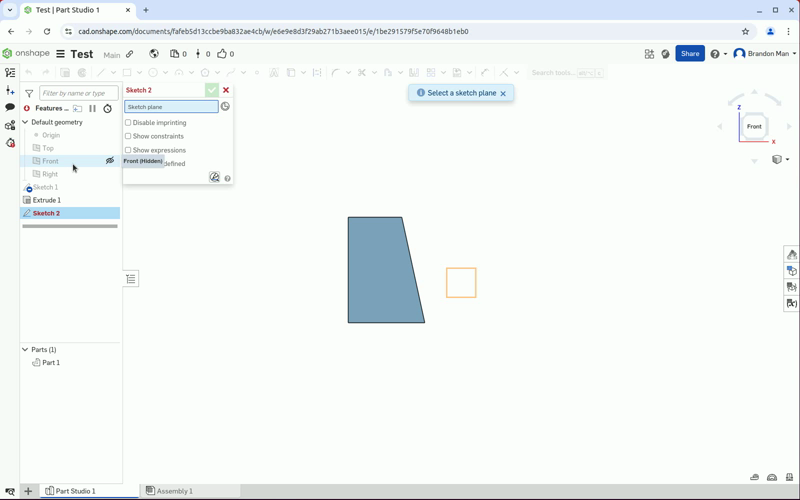
click(73, 163)
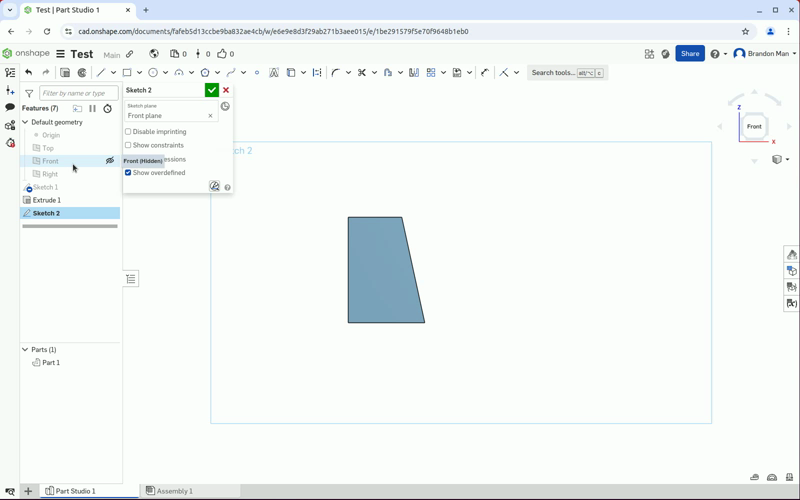
mouse_move(73, 352)
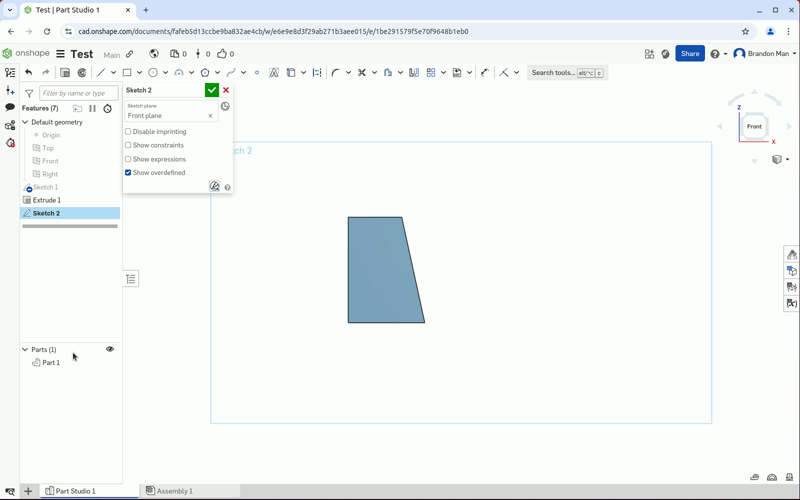
key(y)
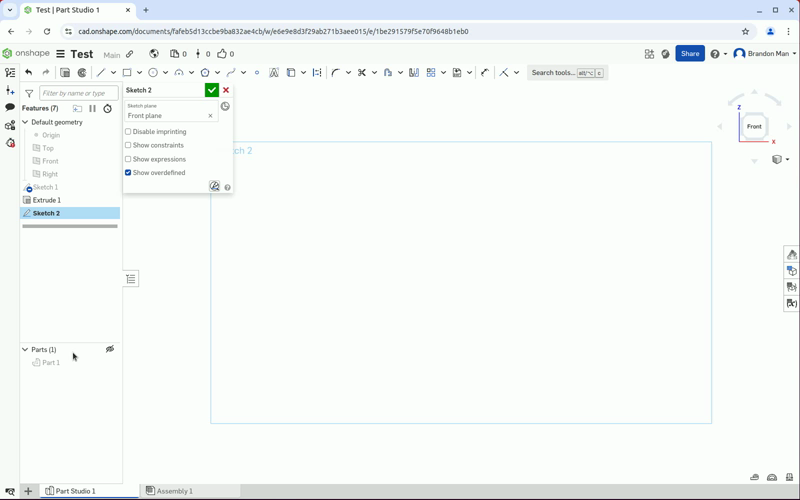
key(l)
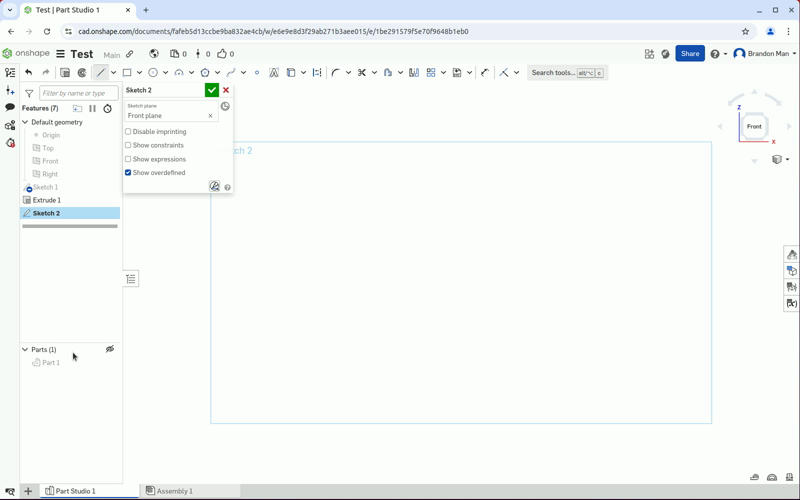
key_down(shift)
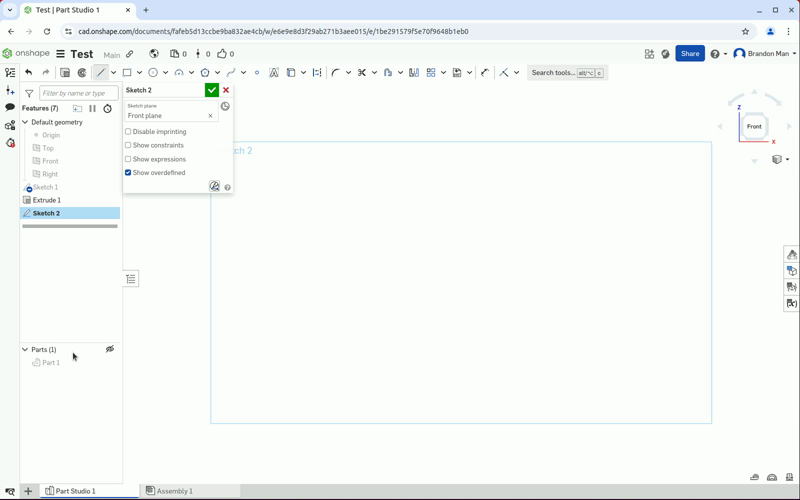
mouse_move(491, 322)
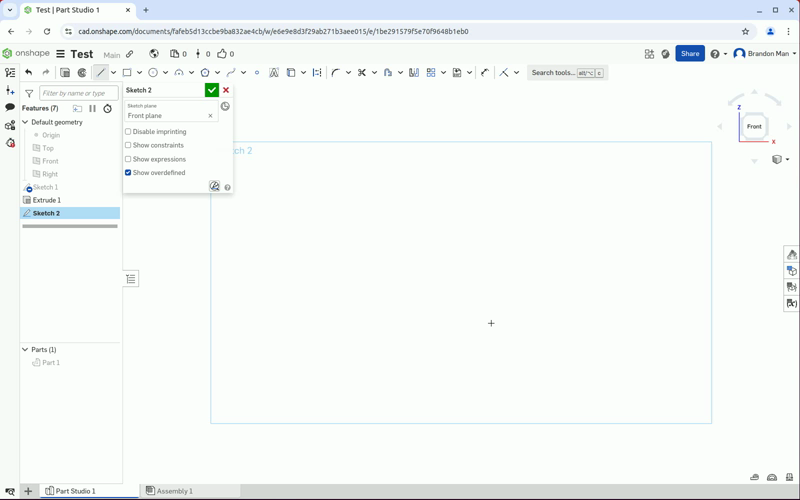
click(491, 322)
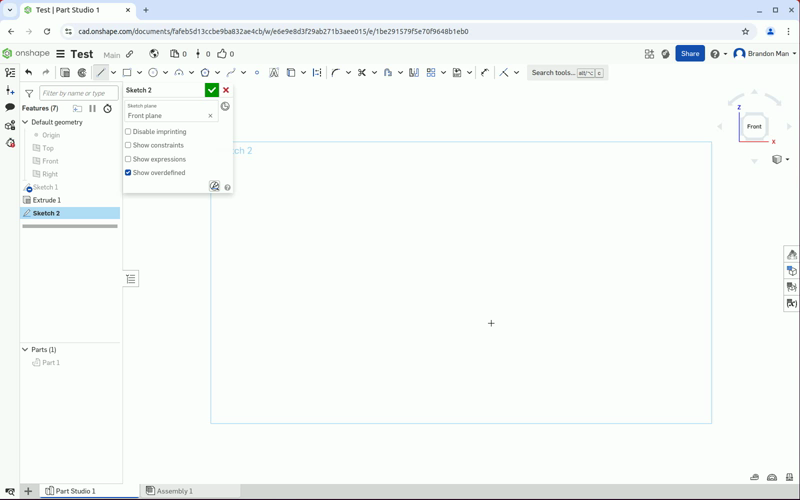
key_up(shift)
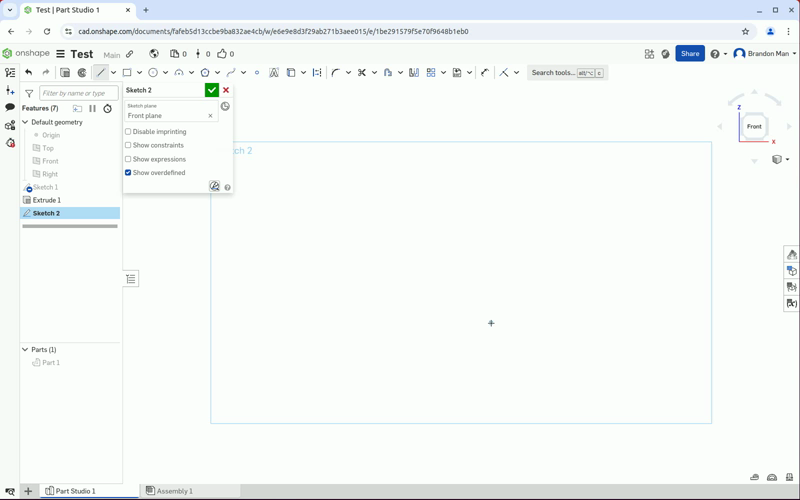
key_down(shift)
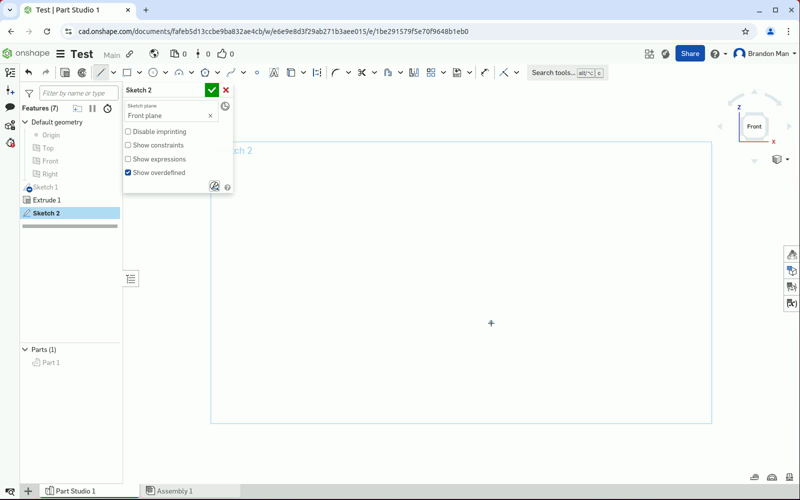
mouse_move(567, 322)
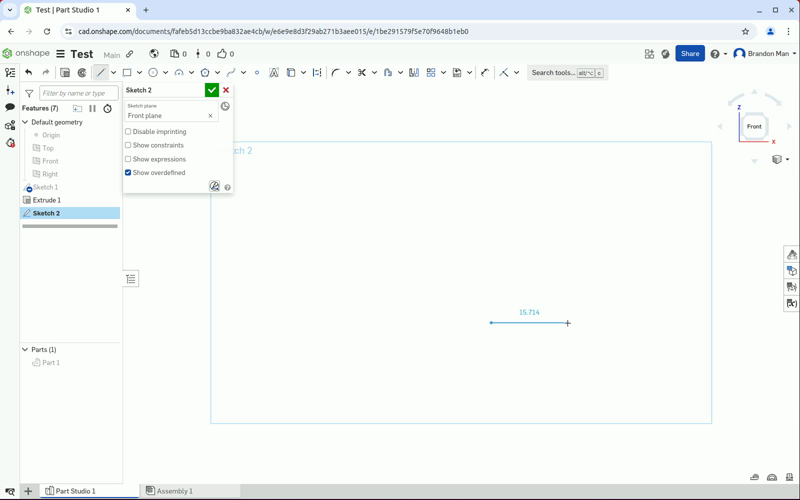
click(567, 322)
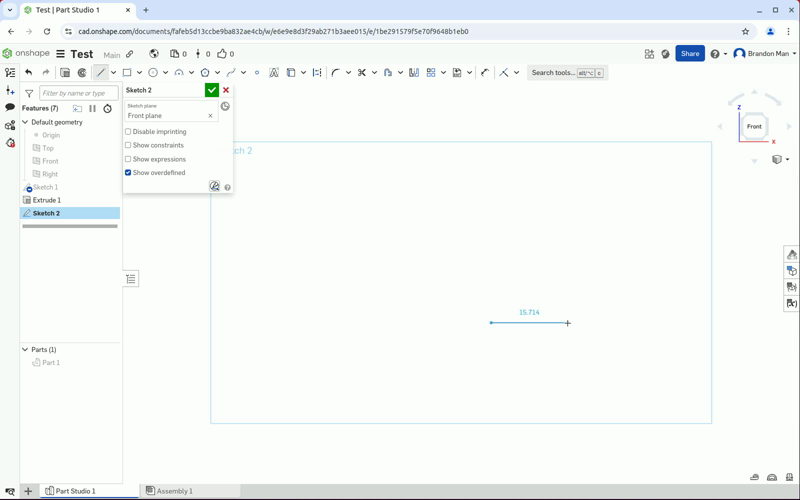
key_up(shift)
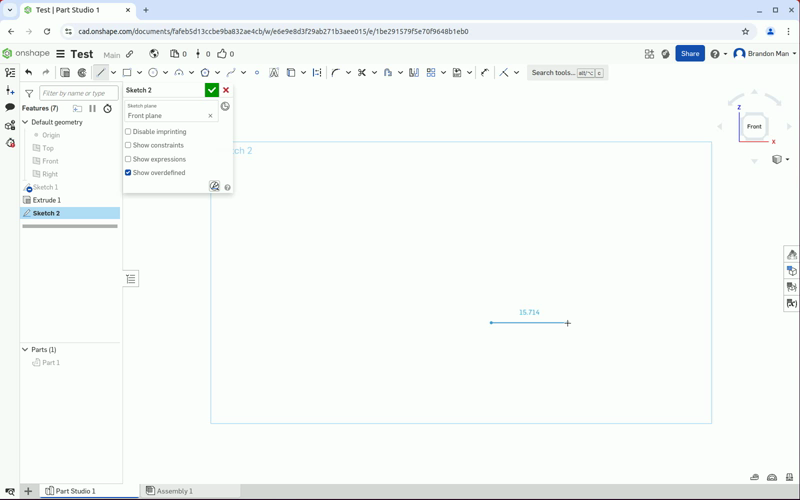
key_down(shift)
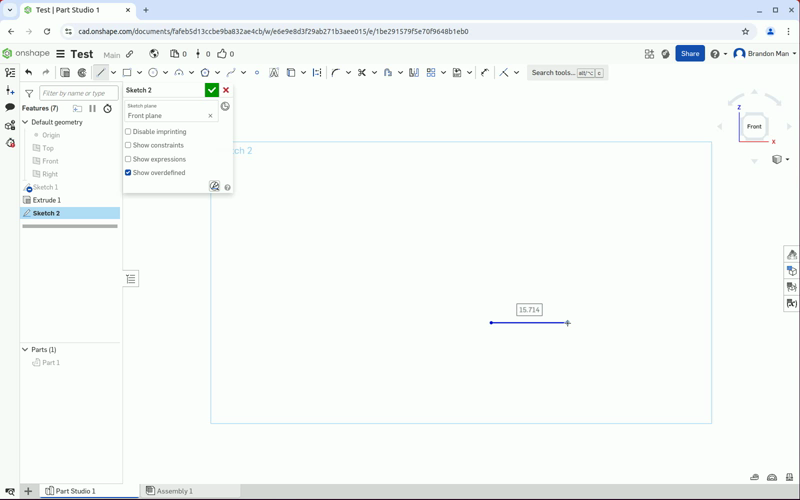
mouse_move(567, 217)
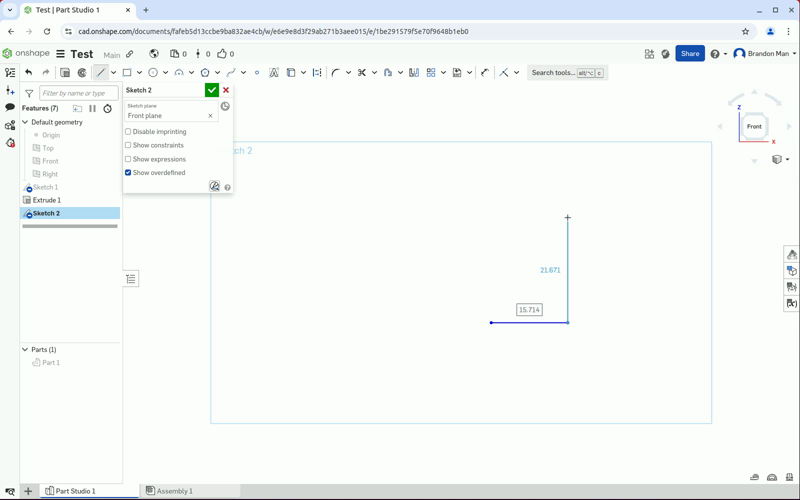
click(567, 217)
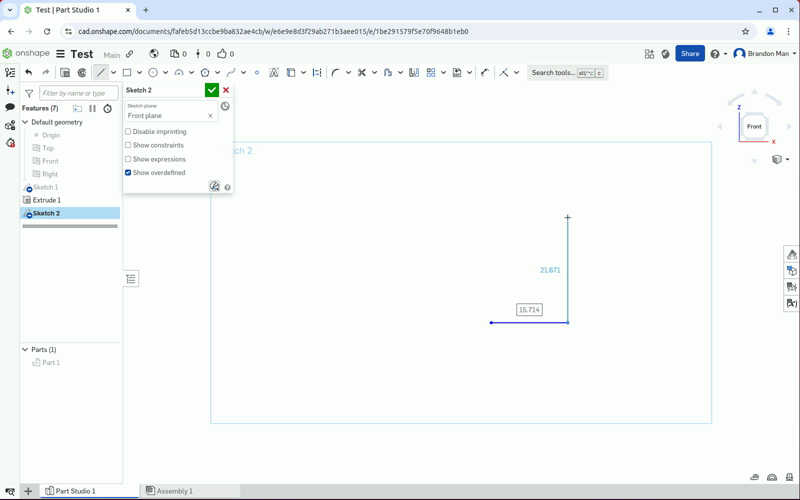
key_up(shift)
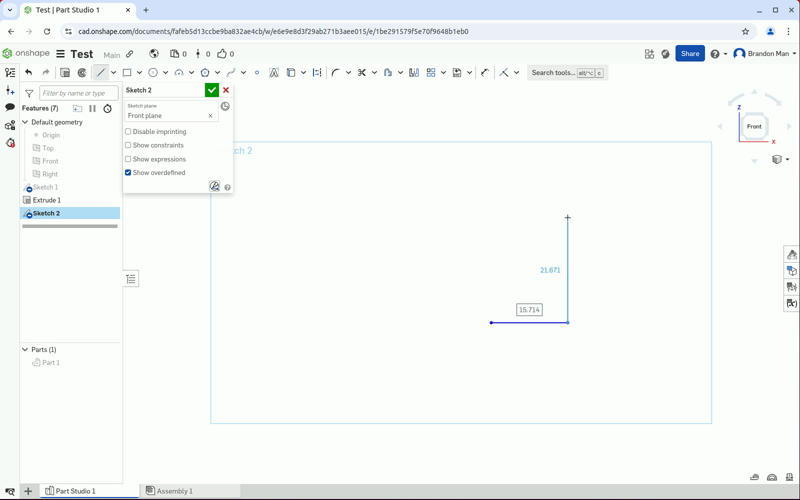
key_down(shift)
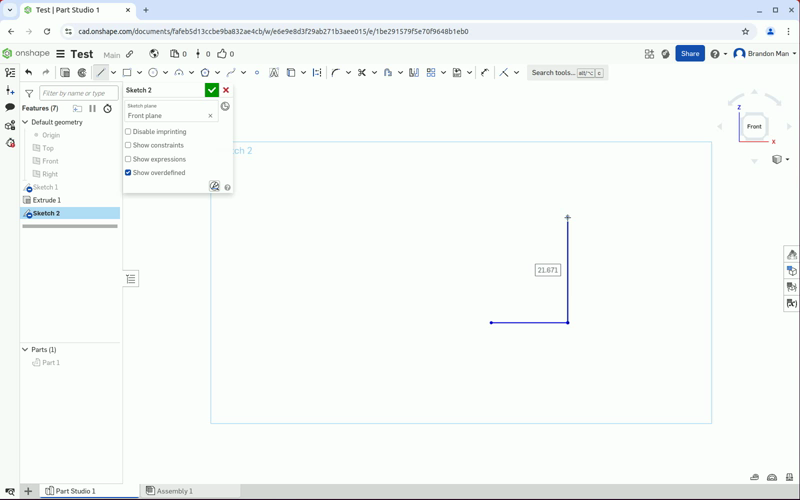
mouse_move(589, 217)
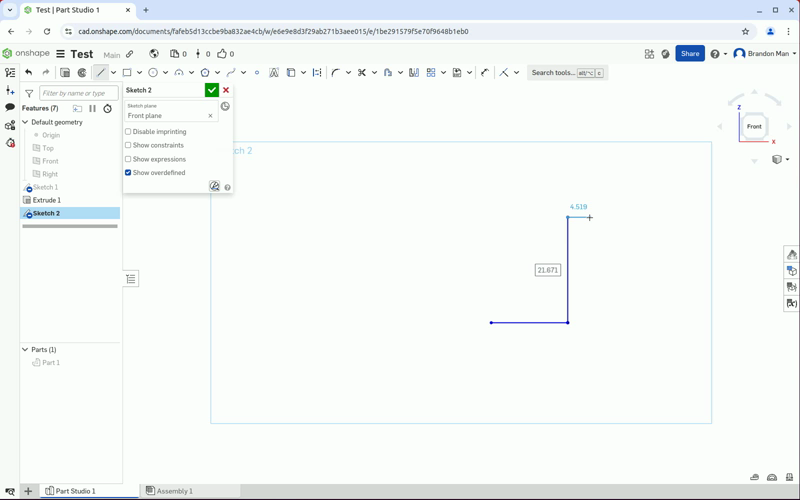
mouse_move(515, 217)
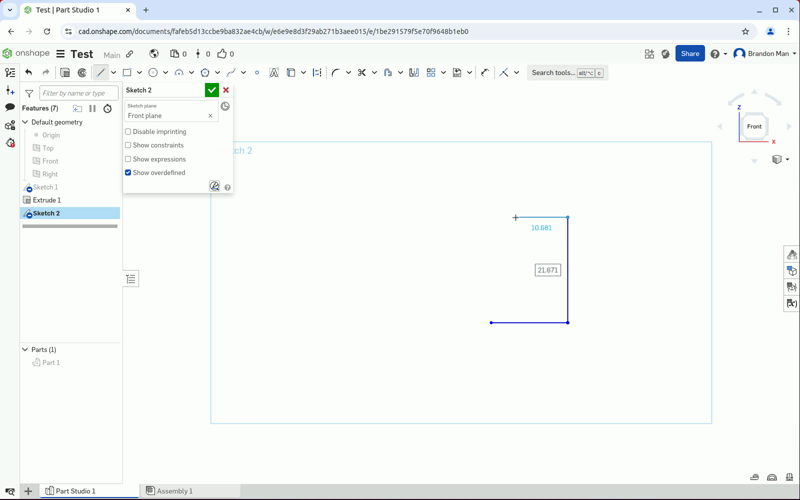
click(515, 217)
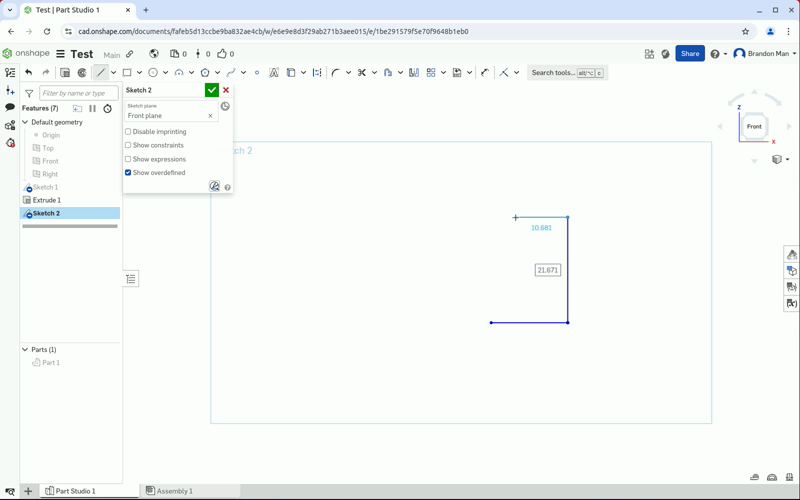
key_up(shift)
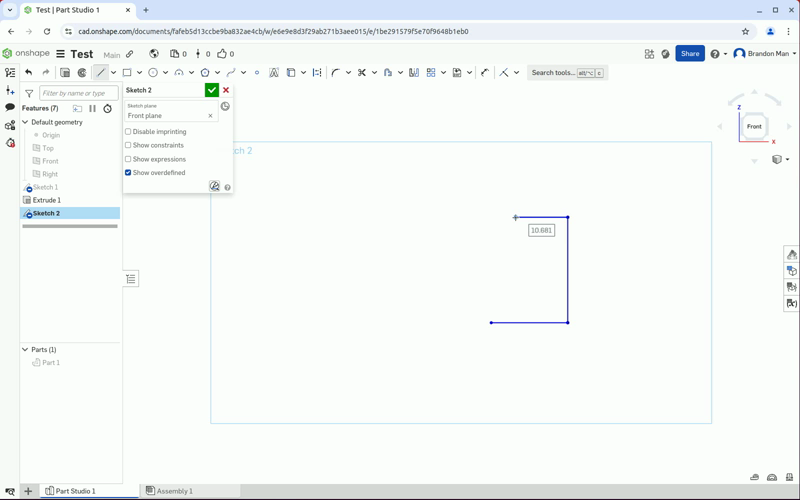
key_down(shift)
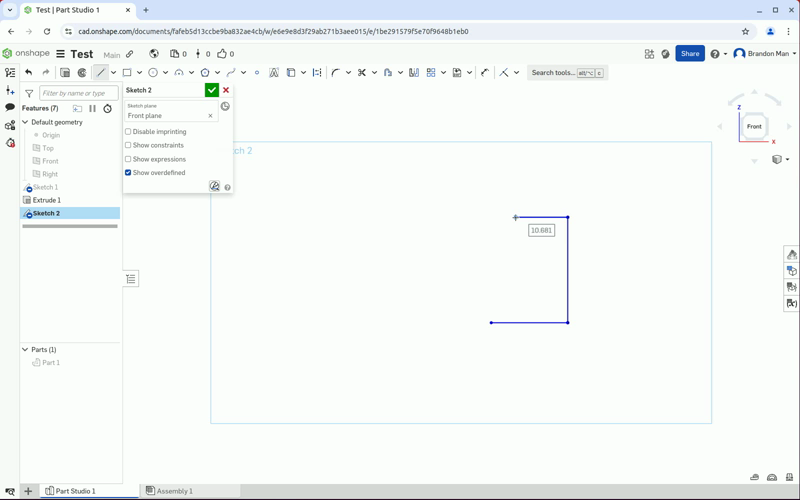
mouse_move(491, 322)
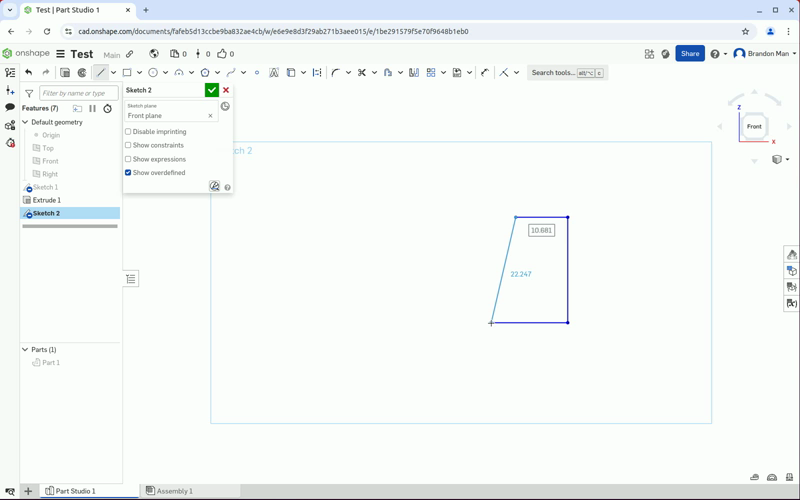
key_up(shift)
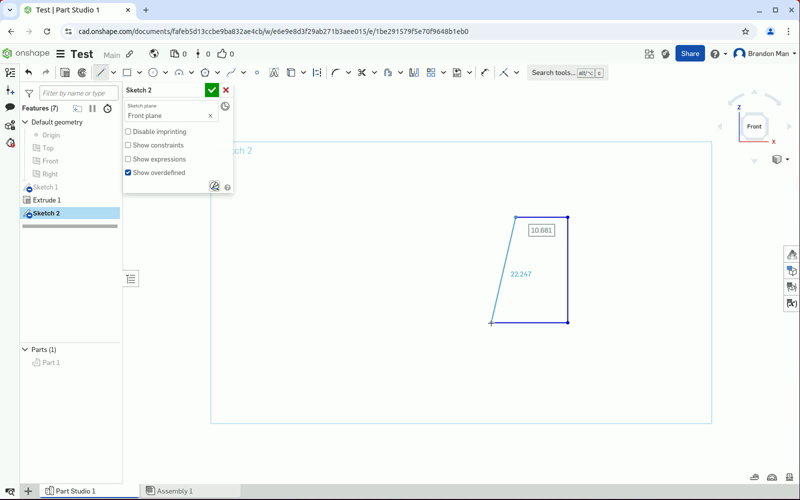
click(491, 322)
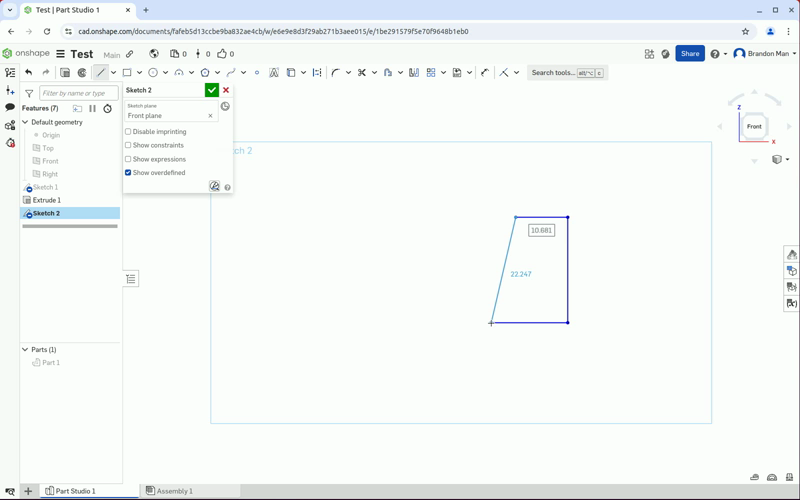
key(esc)
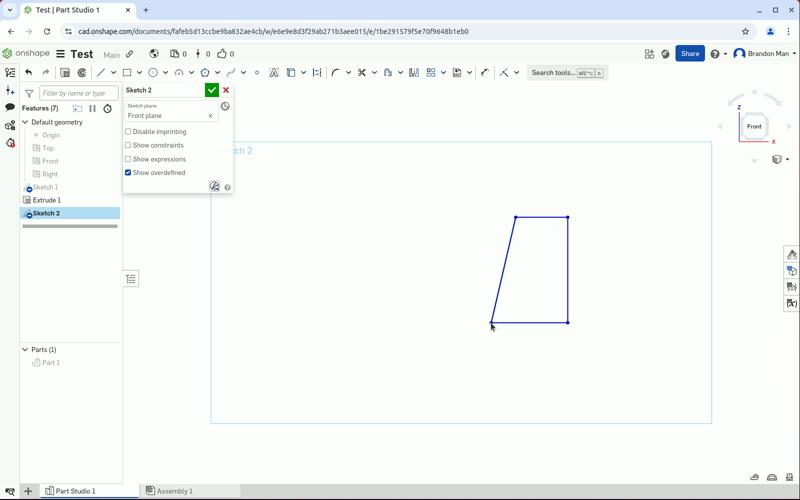
mouse_move(550, 255)
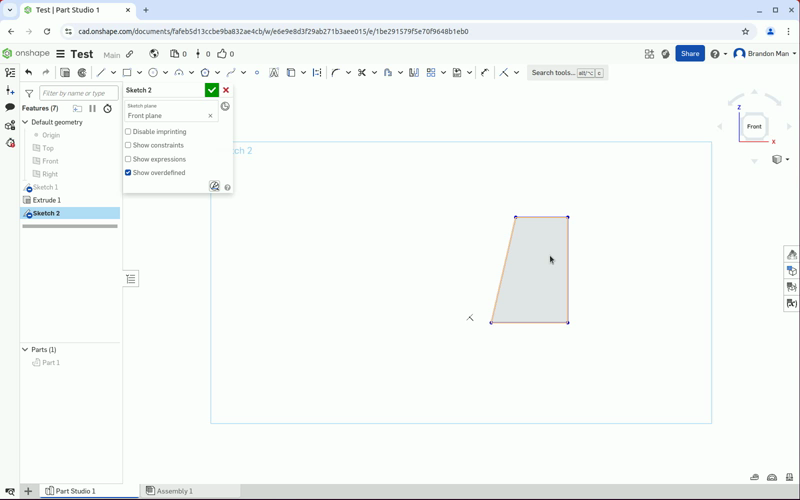
click(550, 255)
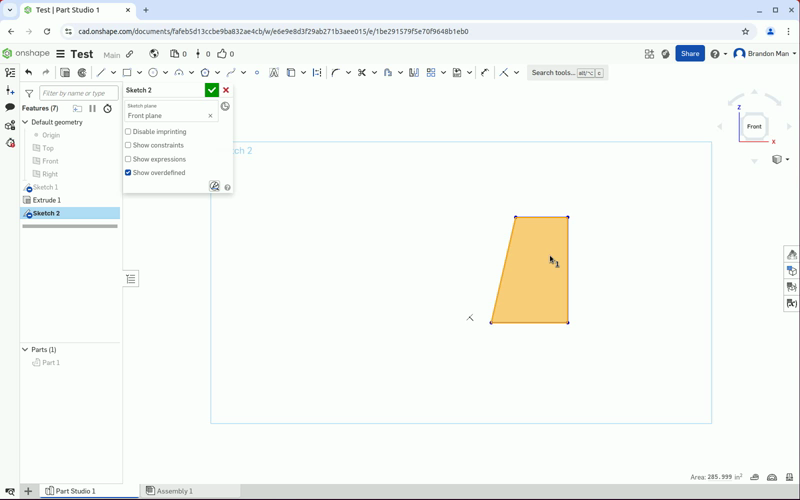
mouse_move(73, 352)
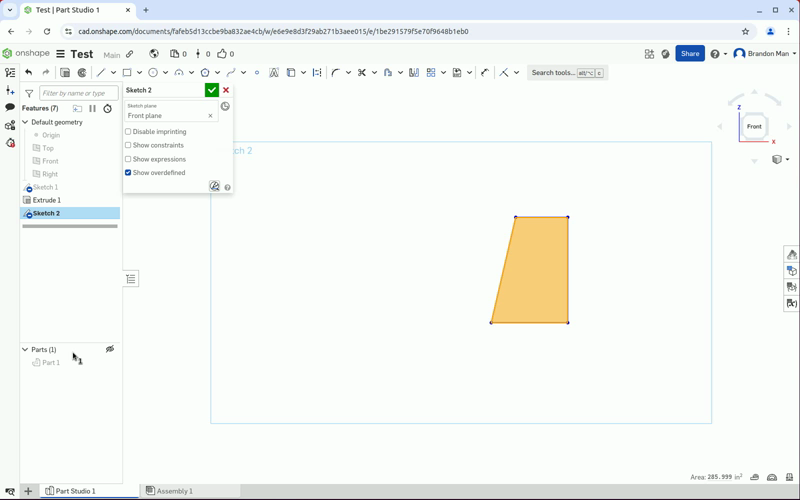
key(shift+y)
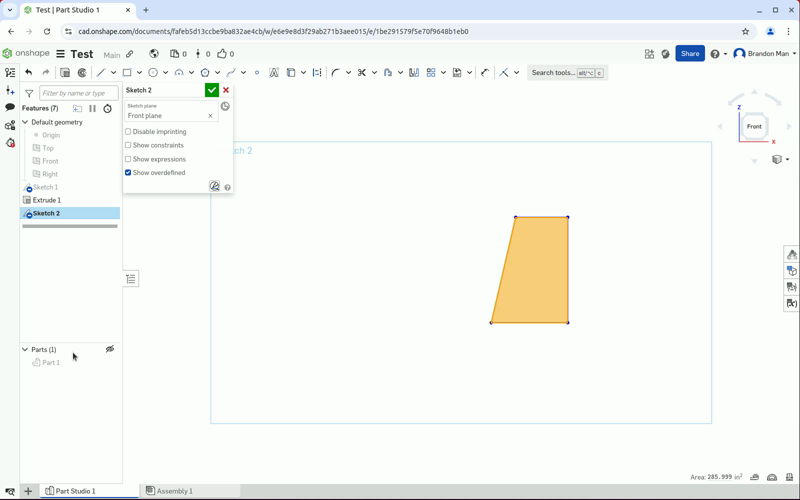
key(shift+e)
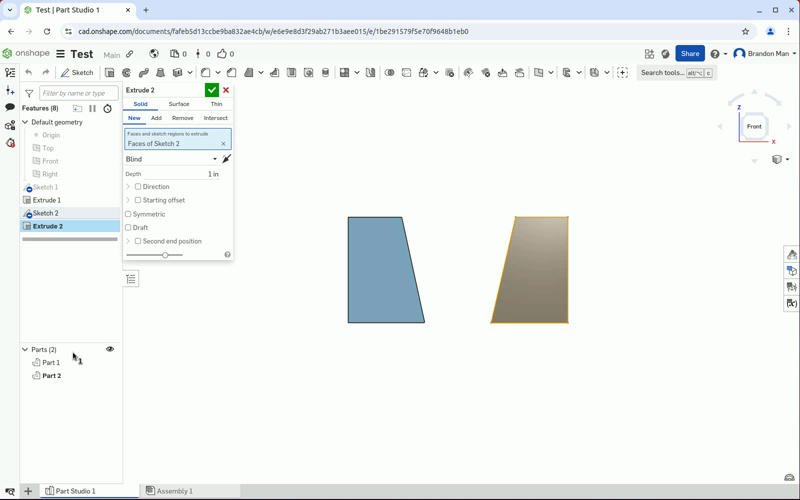
mouse_move(143, 106)
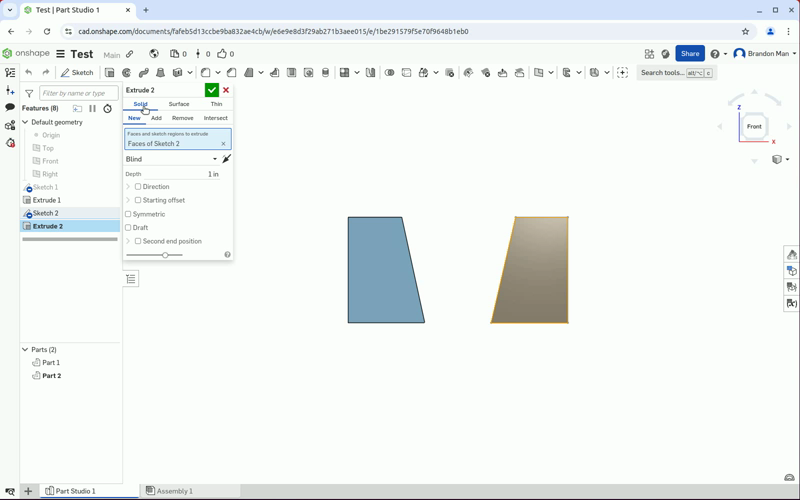
click(143, 106)
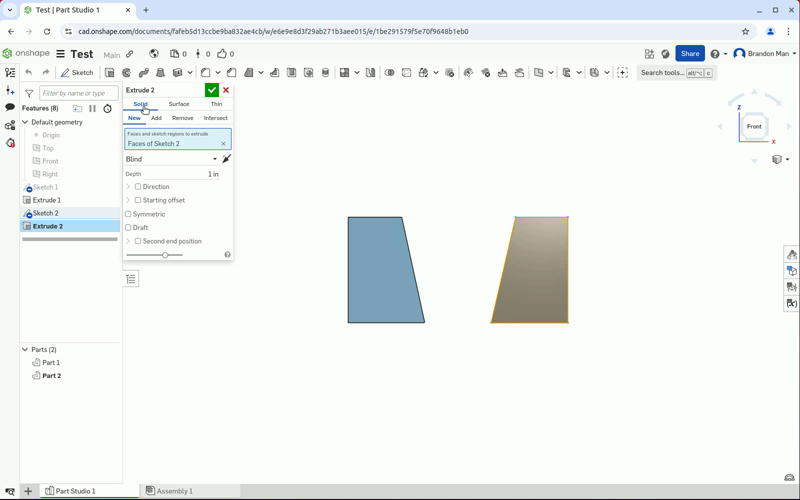
mouse_move(137, 120)
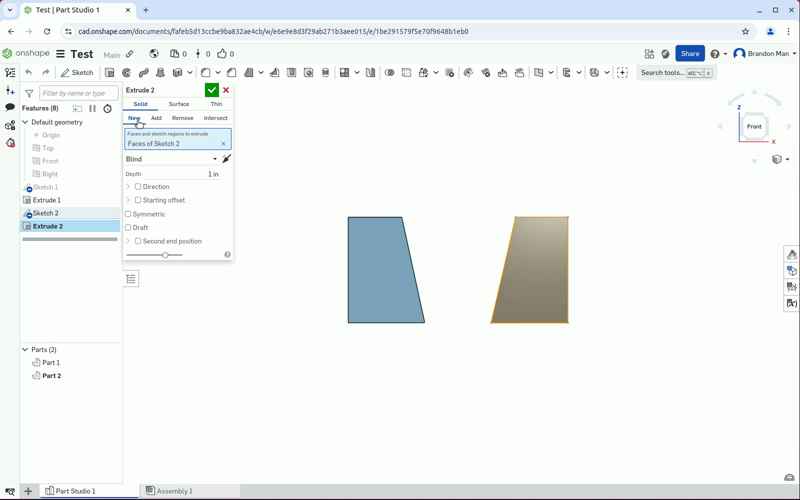
click(137, 120)
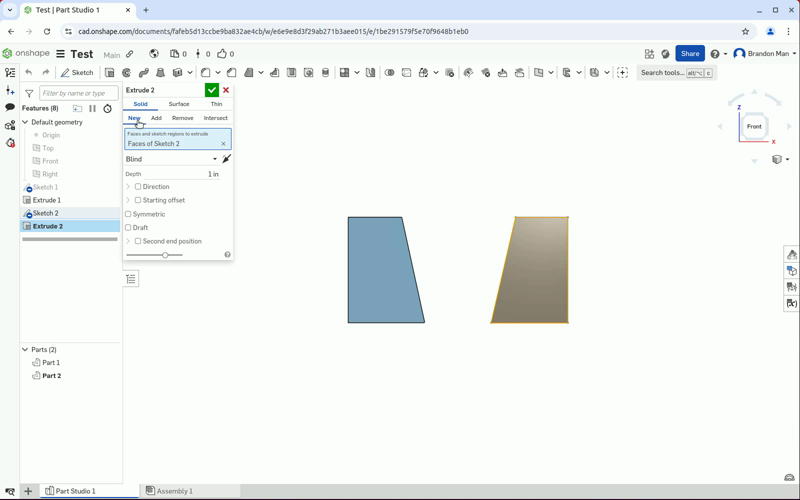
key(tab, 4)
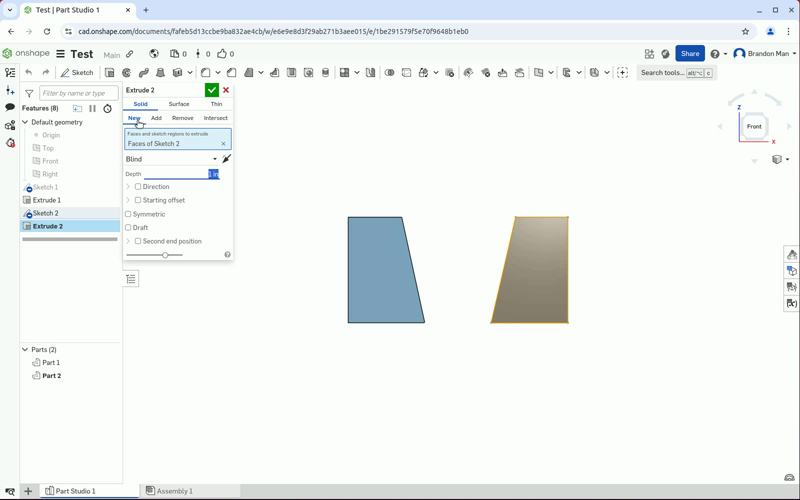
text(5.777)
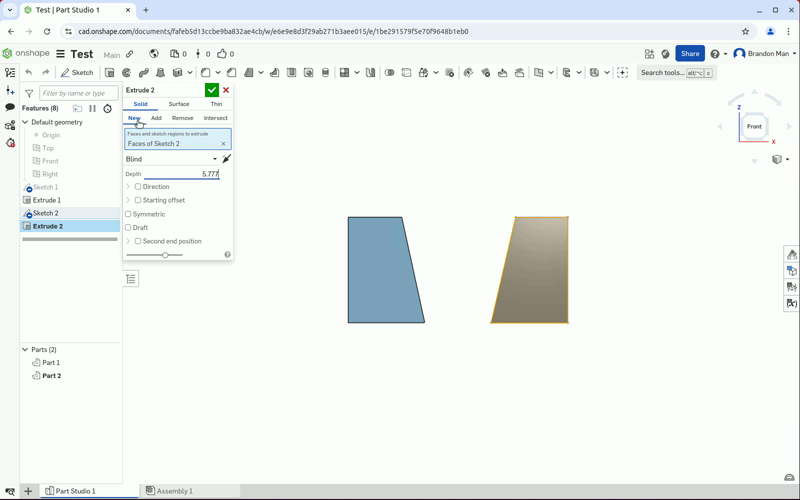
key(enter)
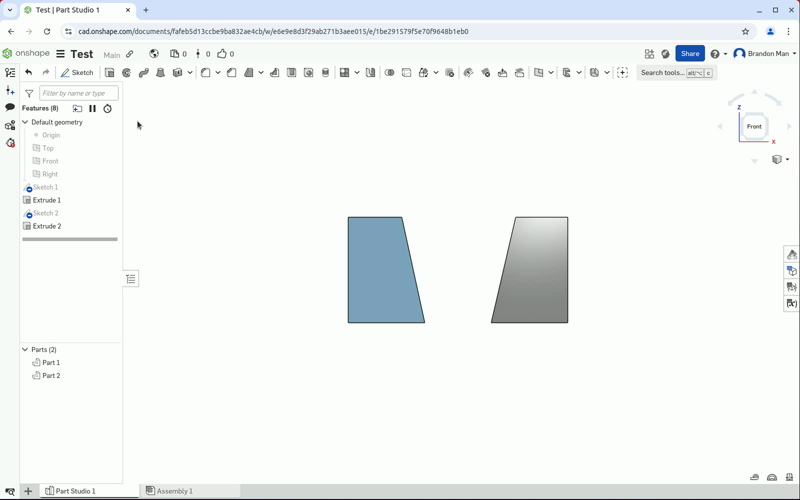
key(shift+h)
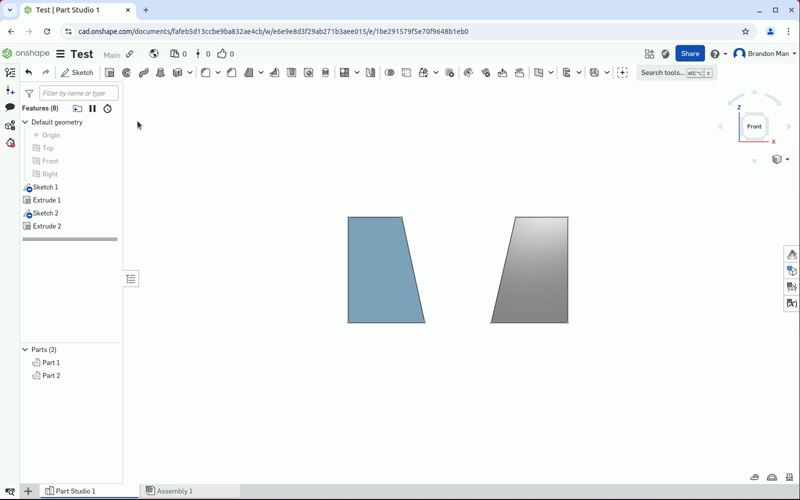
key(shift+h)
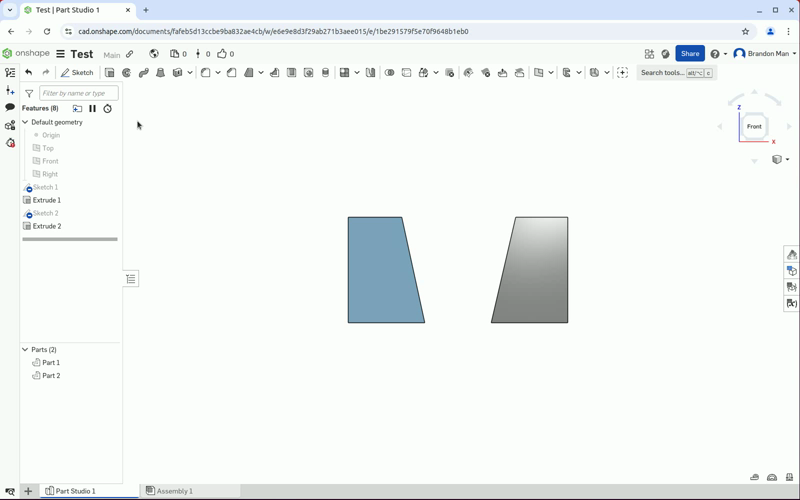
mouse_move(73, 189)
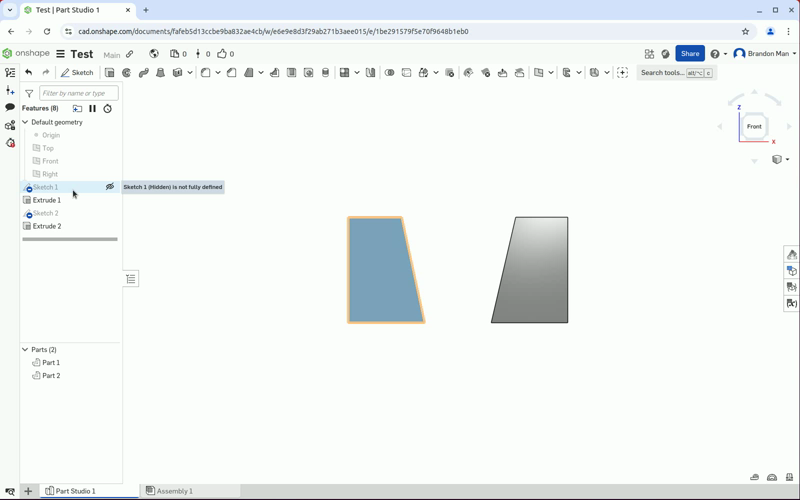
click(73, 189)
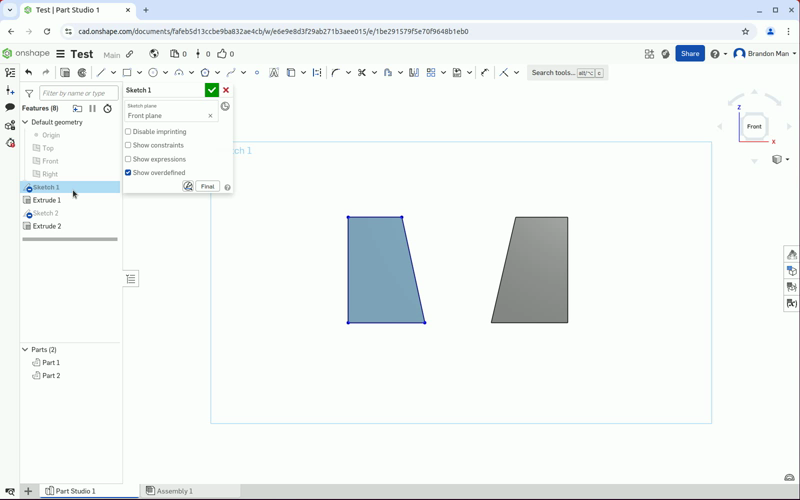
mouse_move(229, 92)
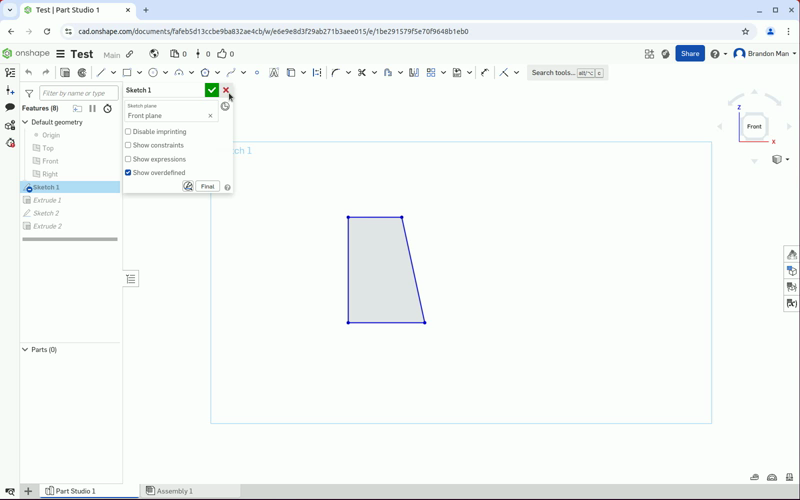
click(229, 92)
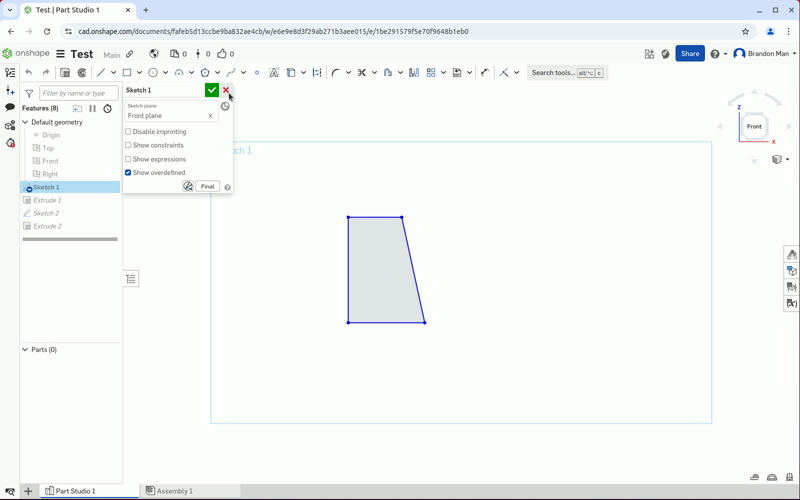
key(shift+s)
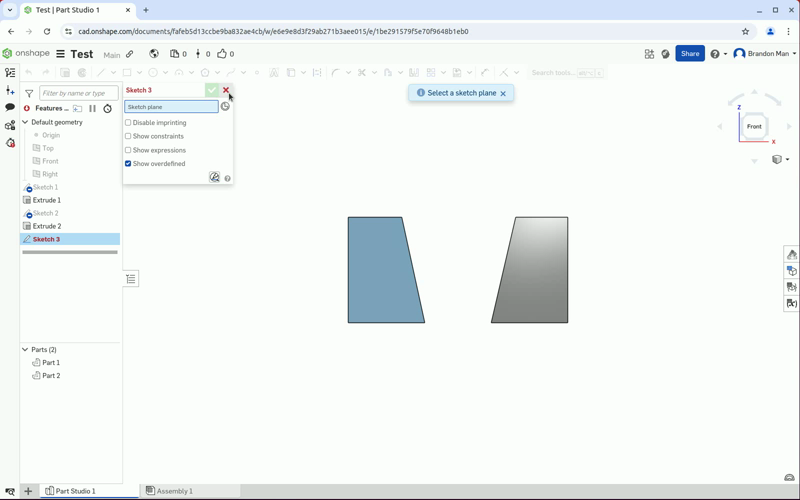
mouse_move(73, 163)
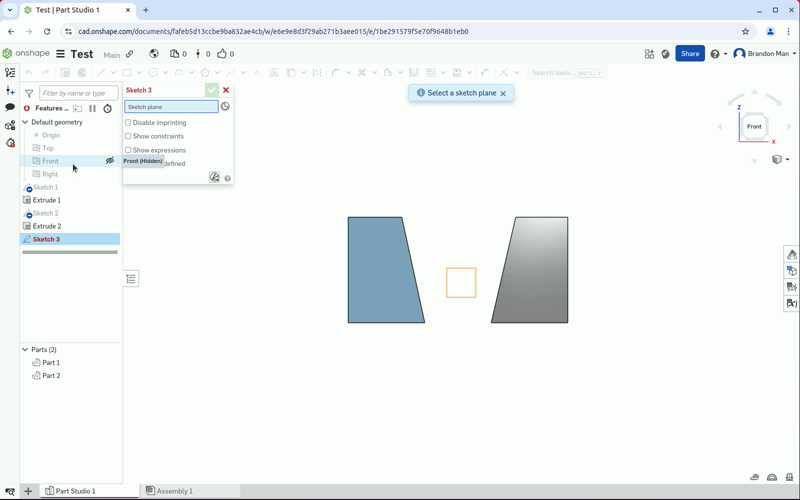
click(73, 163)
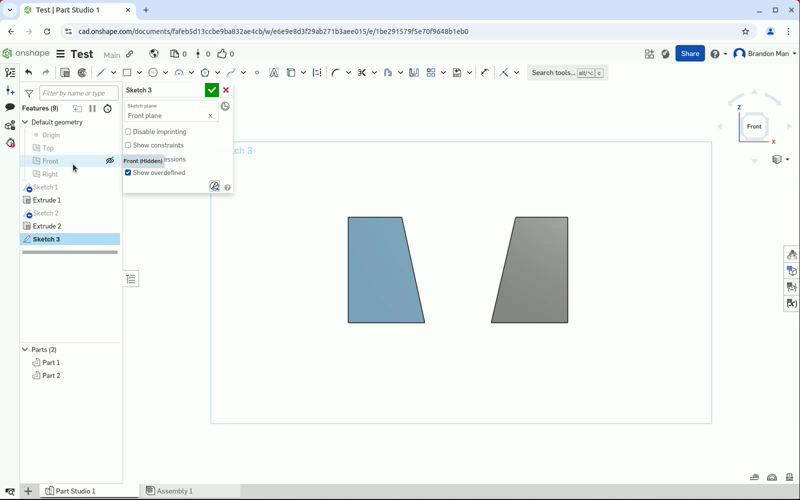
mouse_move(73, 352)
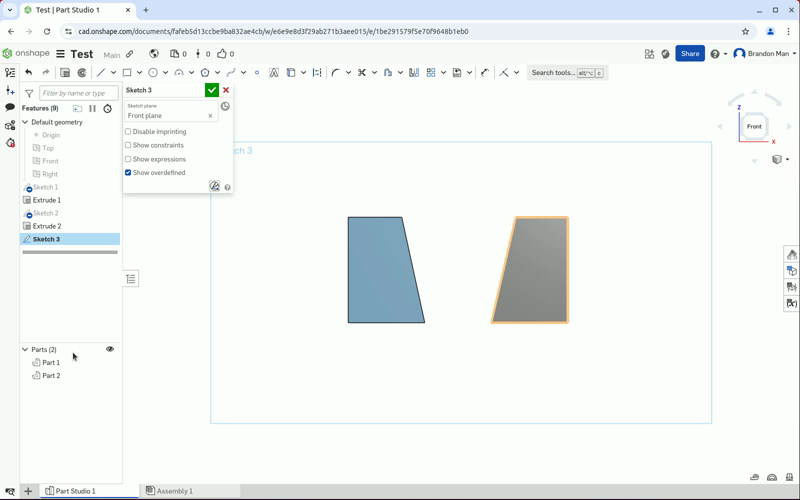
key(y)
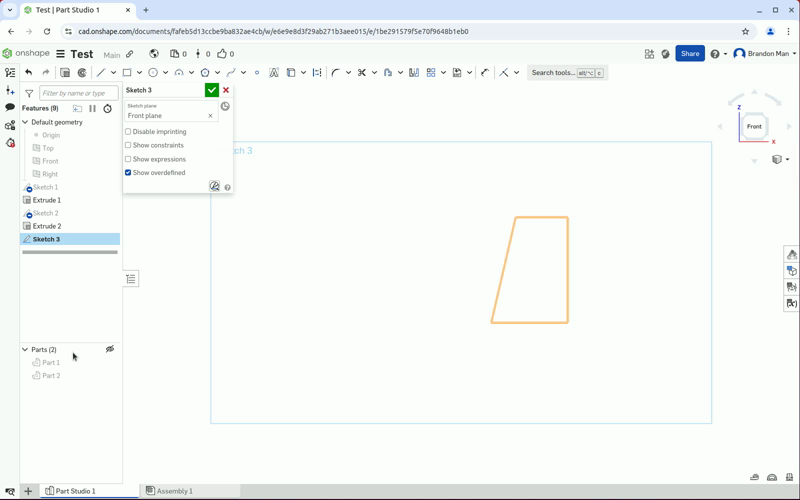
key(l)
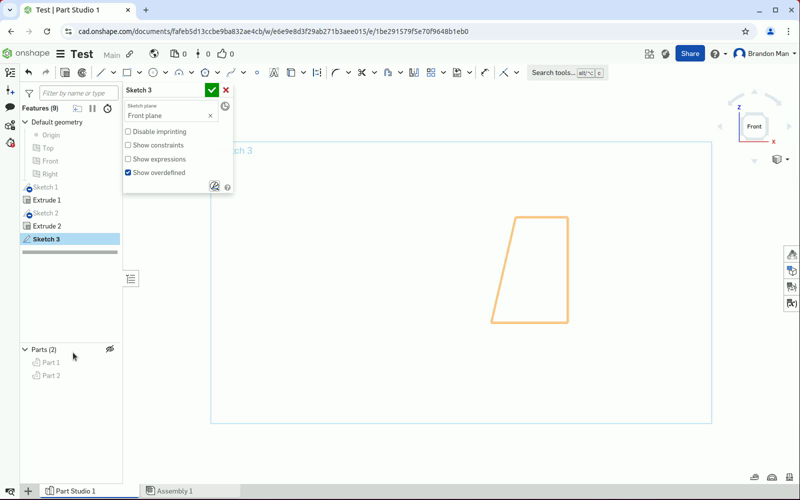
key_down(shift)
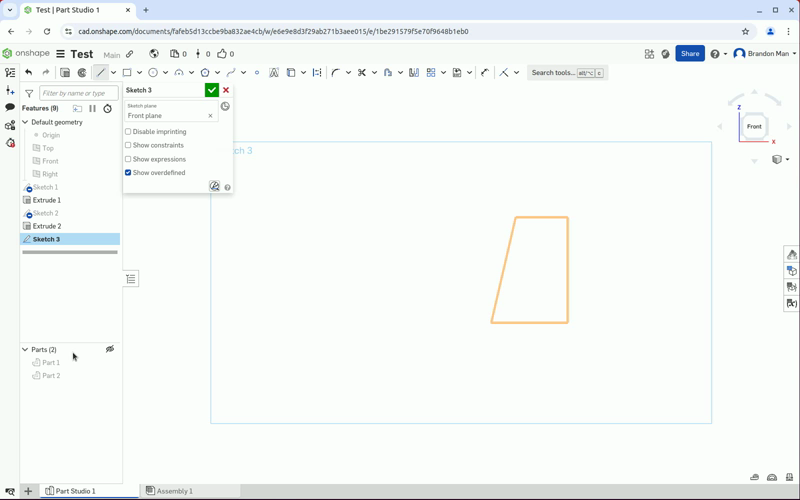
mouse_move(401, 218)
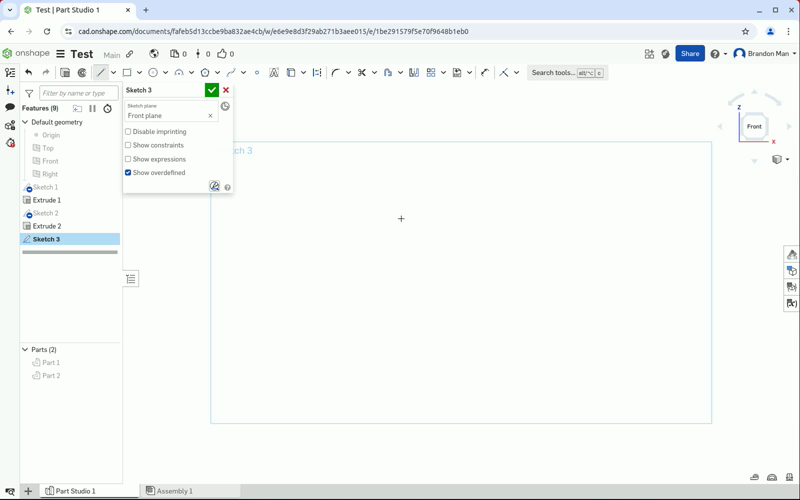
click(401, 218)
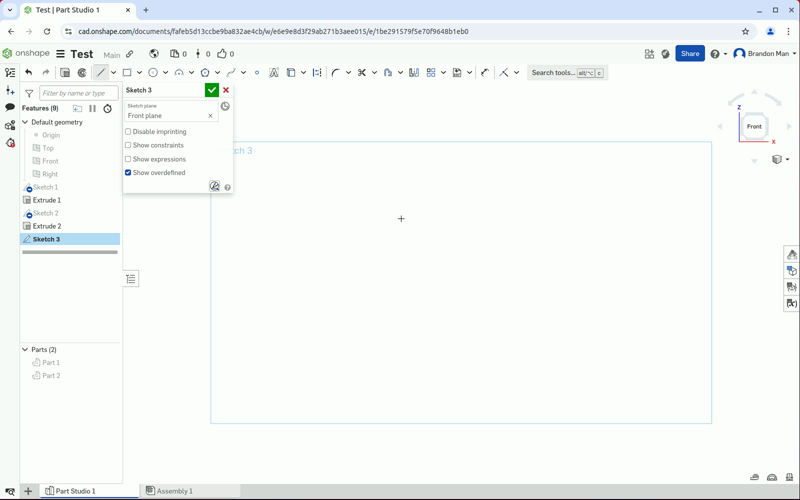
key_up(shift)
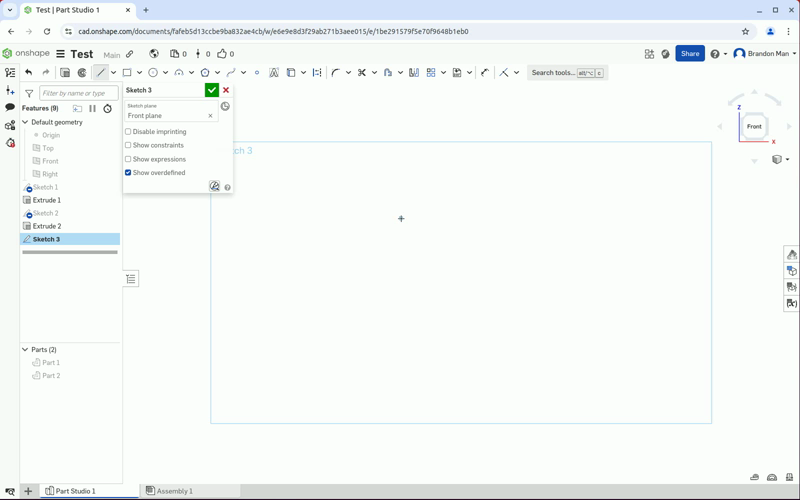
key_down(shift)
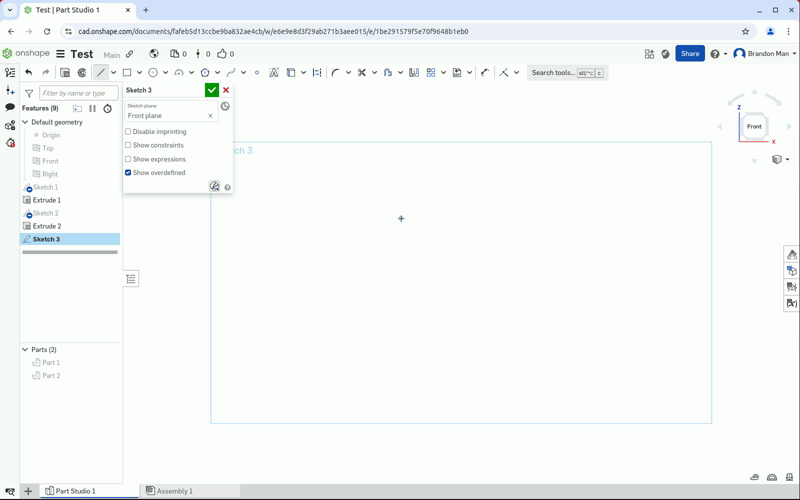
mouse_move(425, 323)
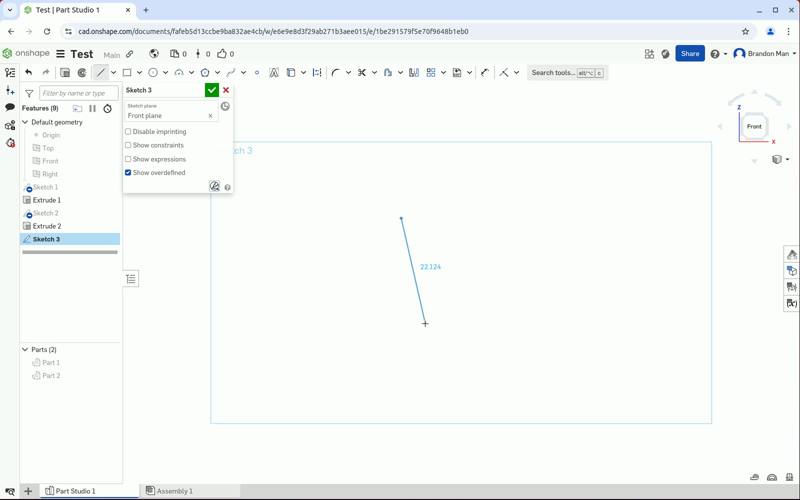
click(425, 323)
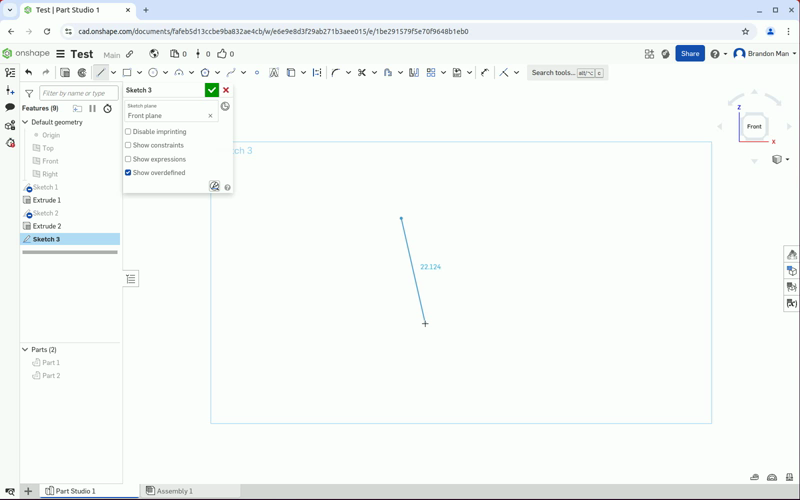
key_up(shift)
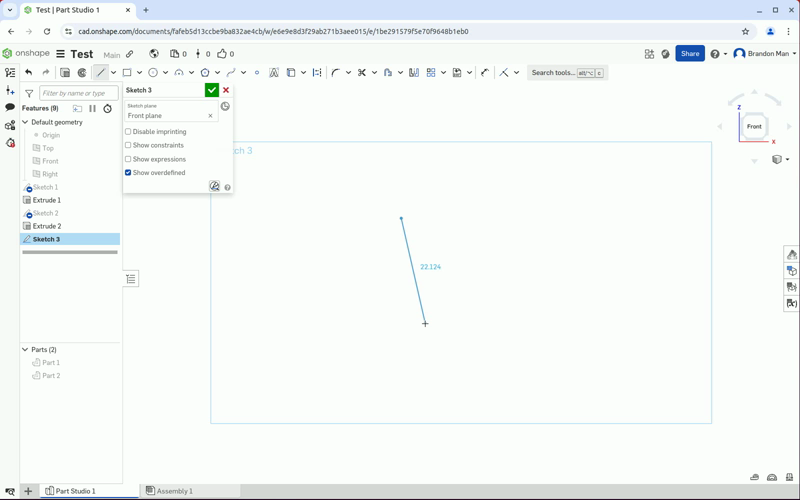
key_down(shift)
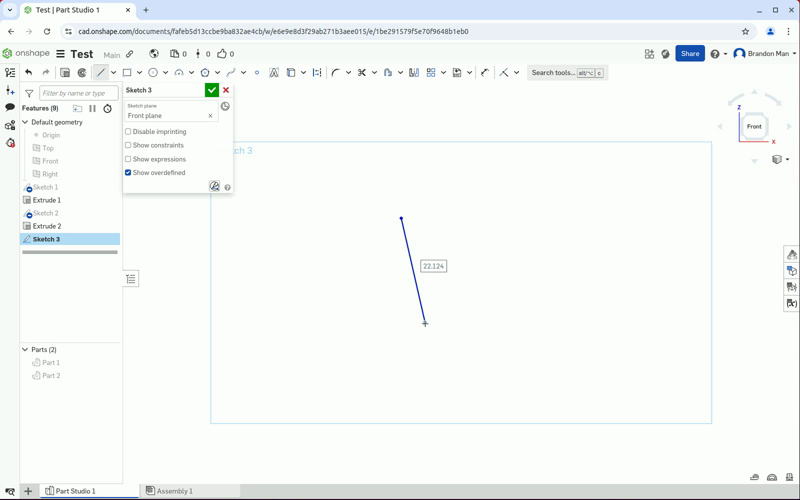
mouse_move(491, 323)
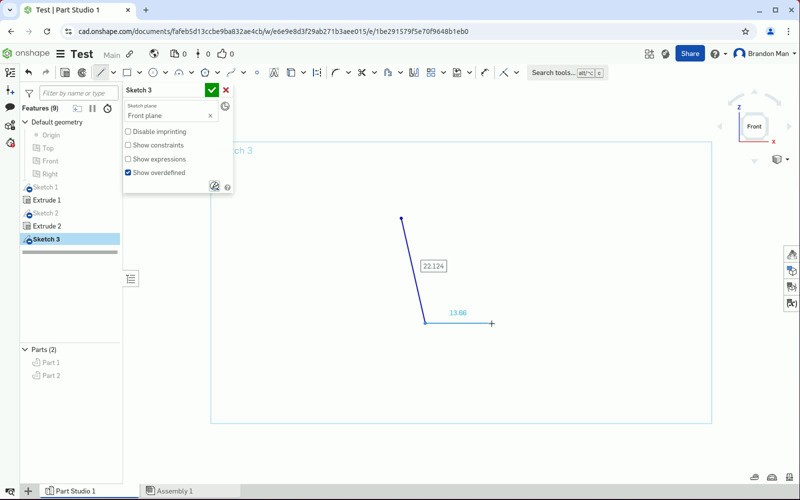
click(491, 323)
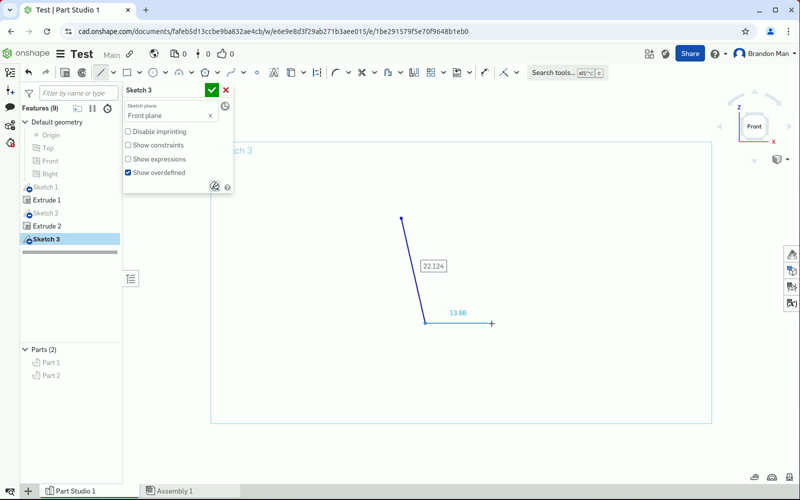
key_up(shift)
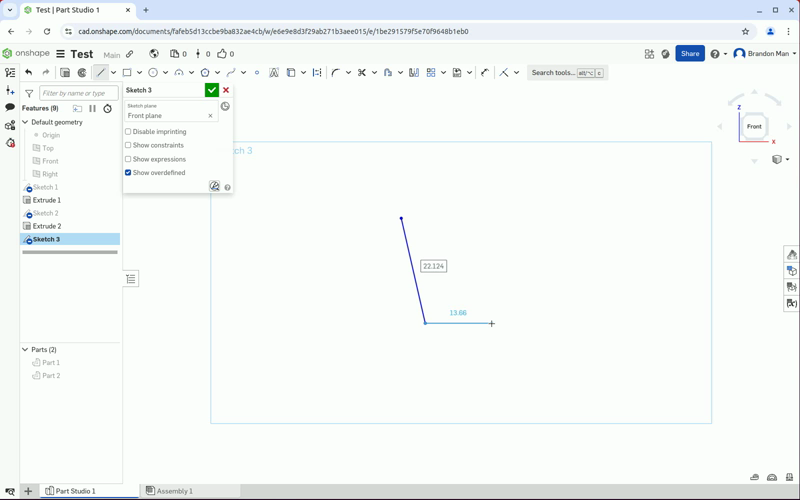
key_down(shift)
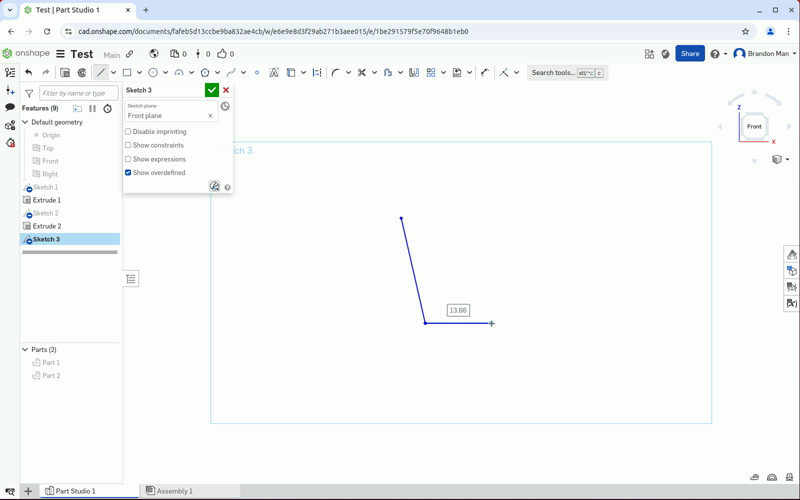
mouse_move(516, 218)
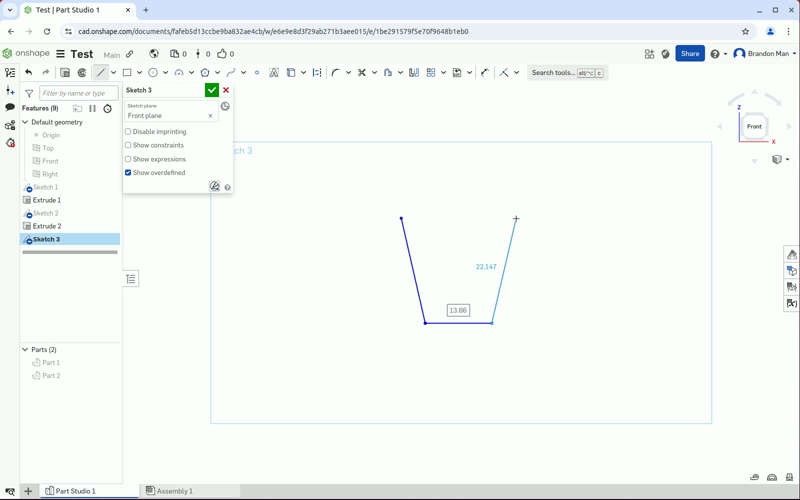
click(516, 218)
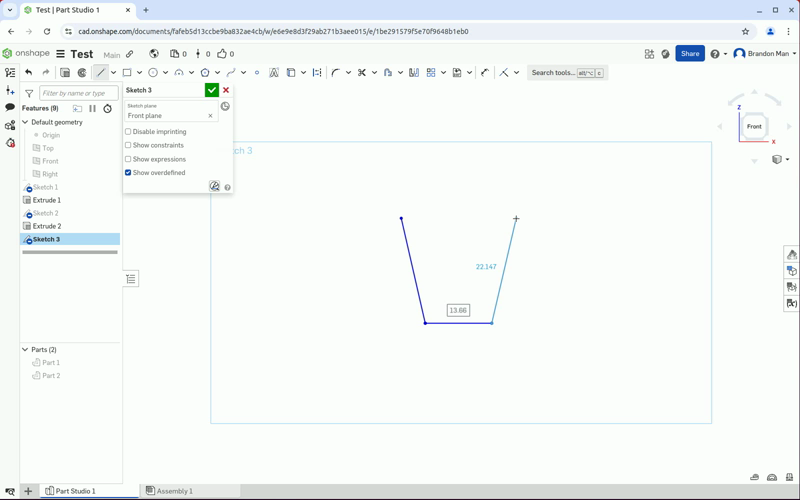
key_up(shift)
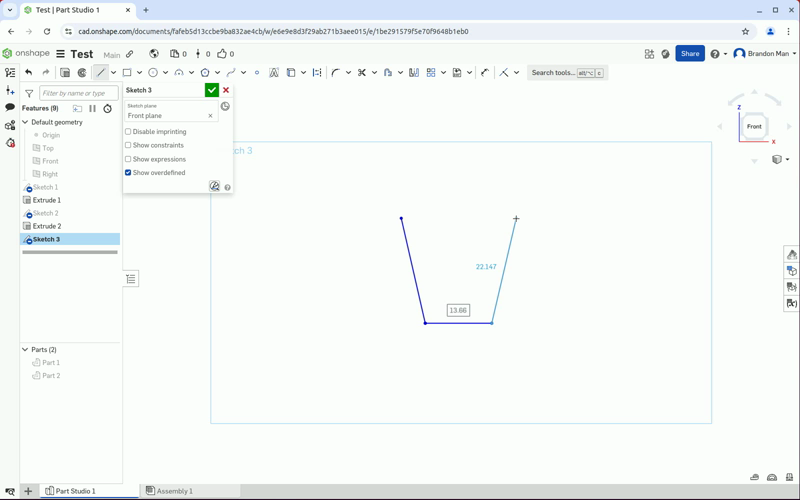
key_down(shift)
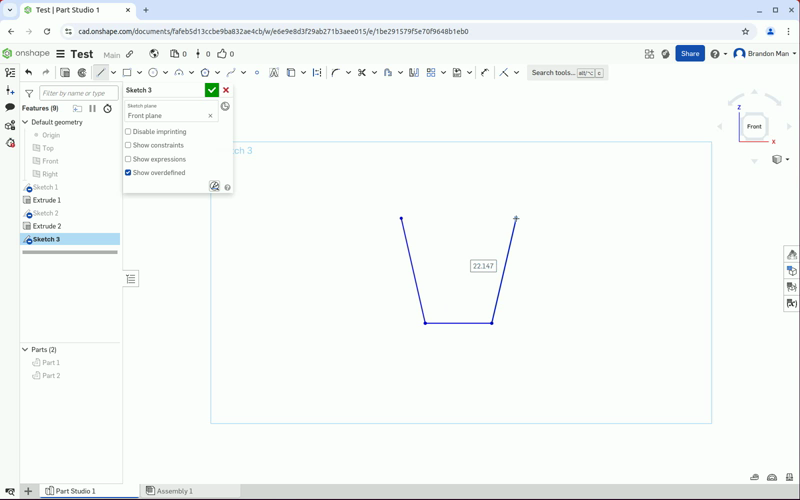
mouse_move(401, 218)
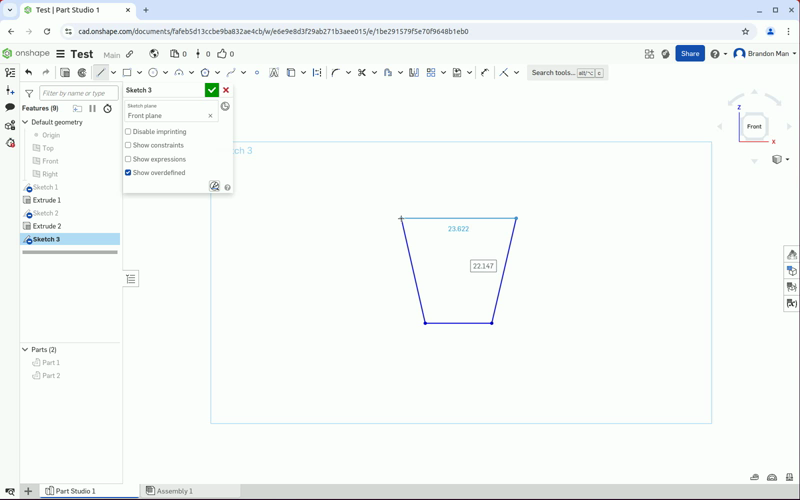
key_up(shift)
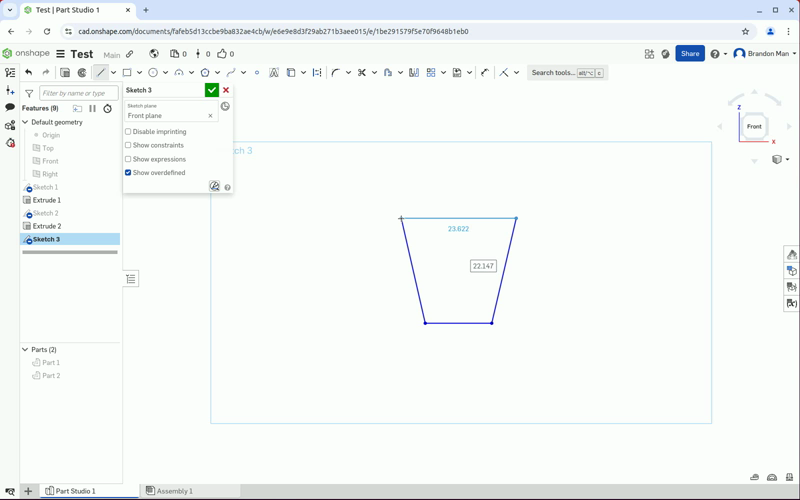
click(401, 218)
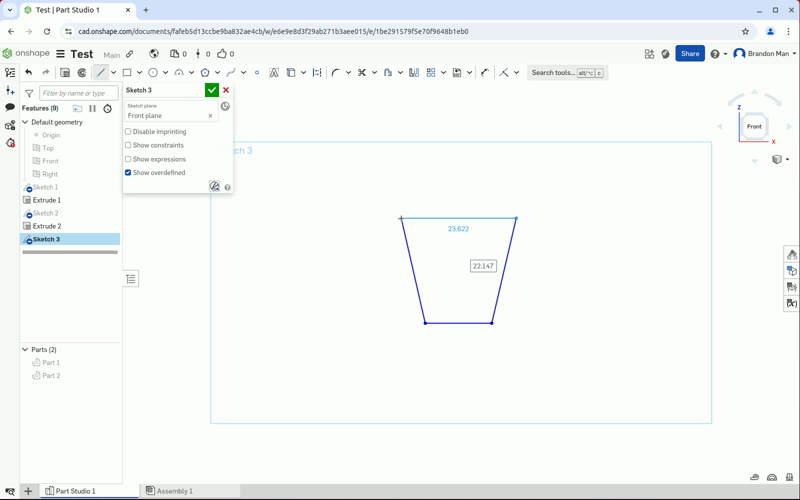
key(esc)
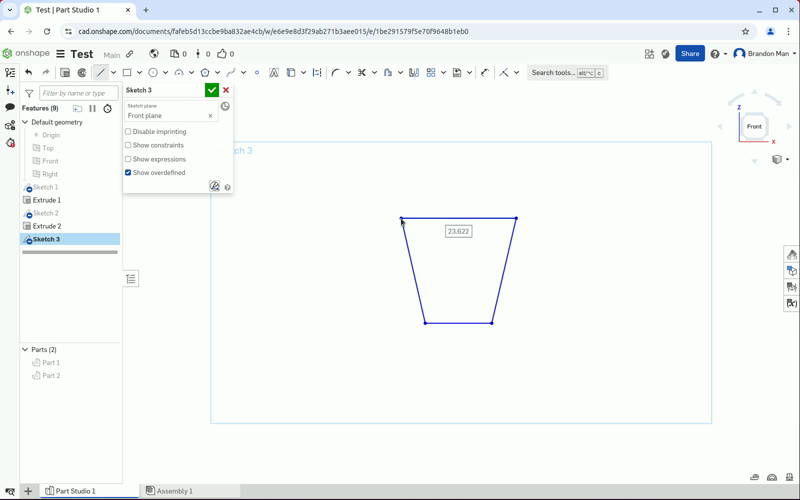
mouse_move(480, 258)
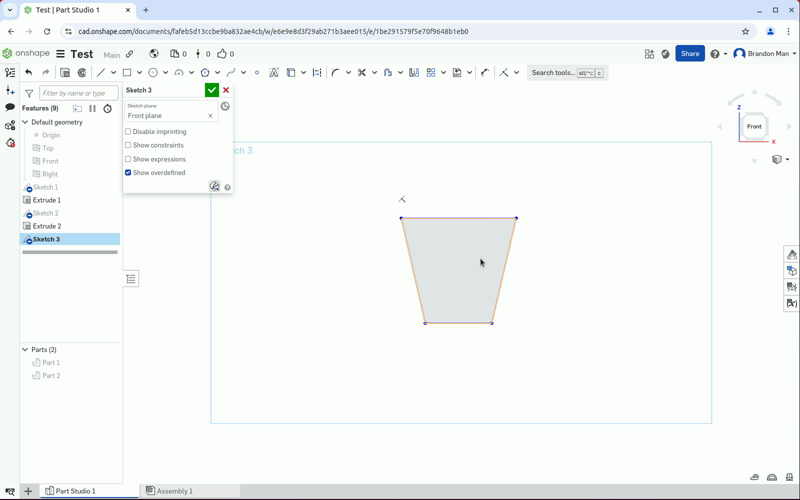
click(480, 258)
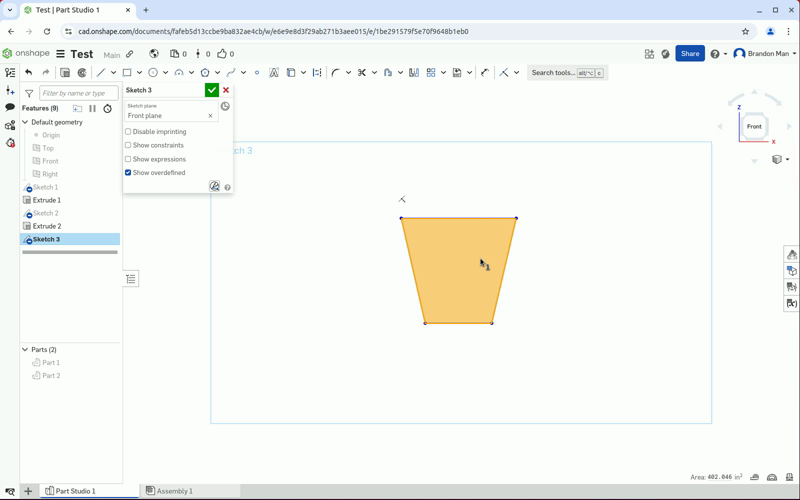
mouse_move(73, 352)
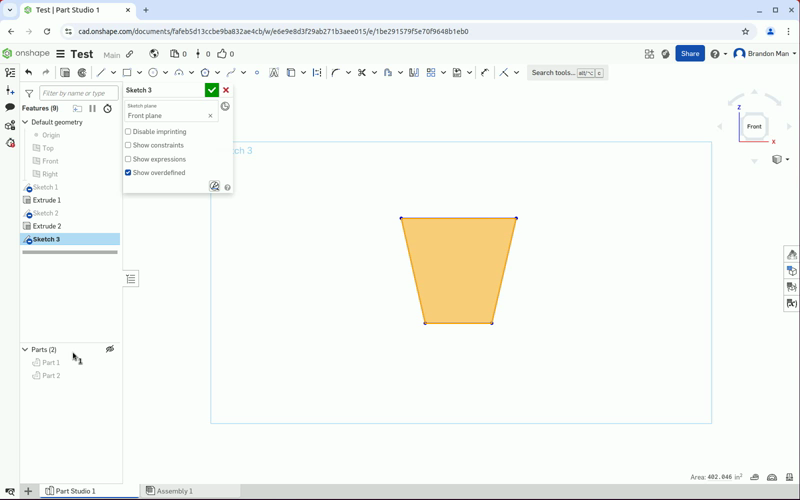
key(shift+y)
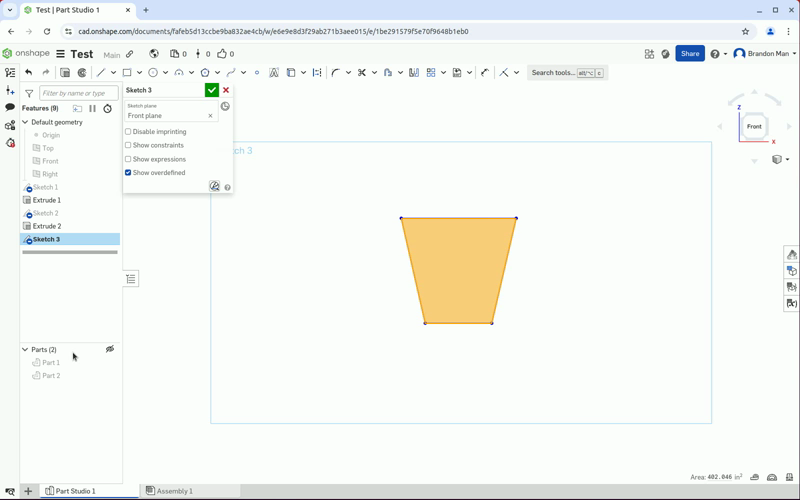
key(shift+e)
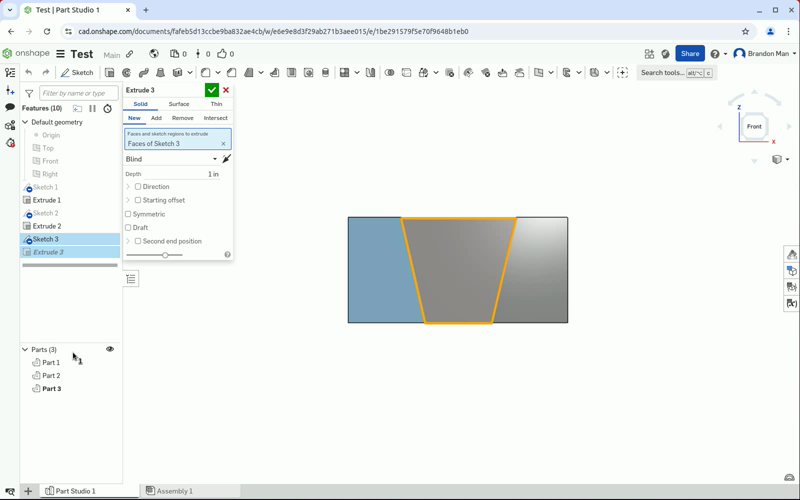
mouse_move(143, 106)
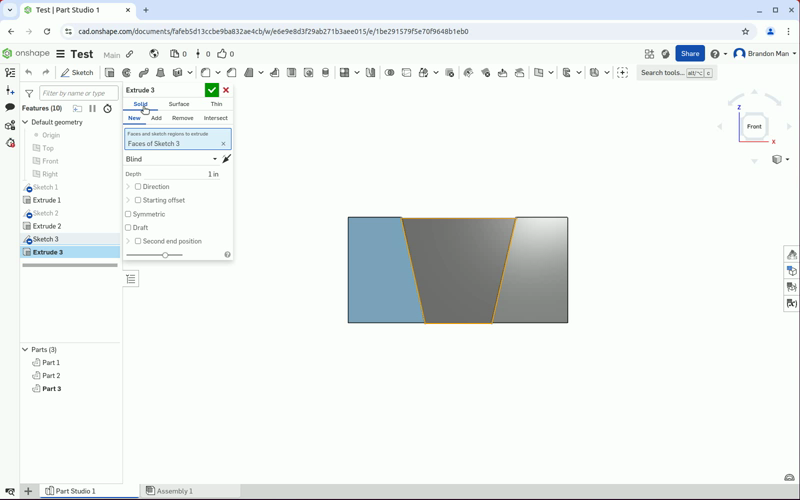
click(143, 106)
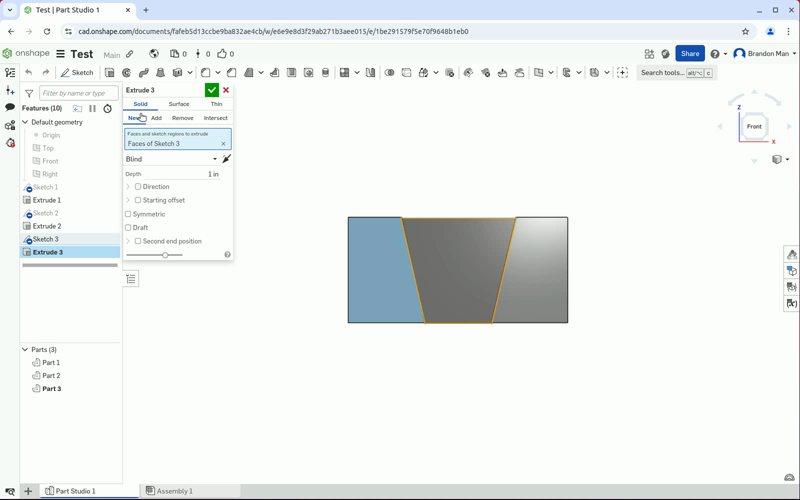
mouse_move(137, 120)
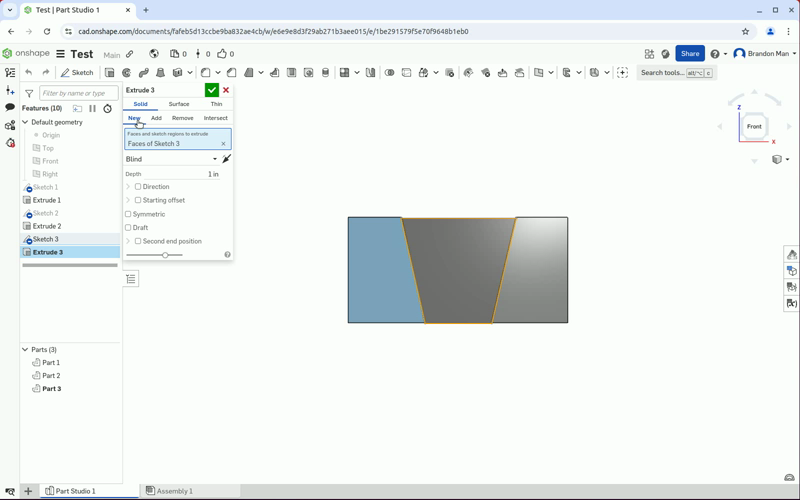
click(137, 120)
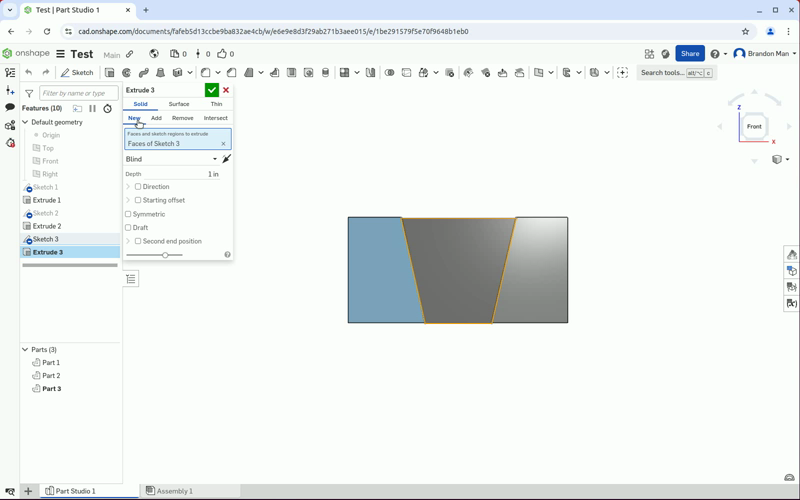
key(tab, 4)
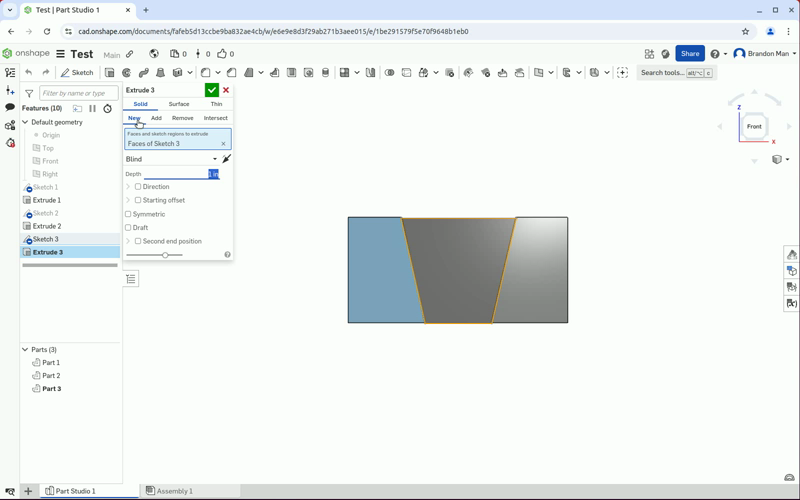
text(5.777)
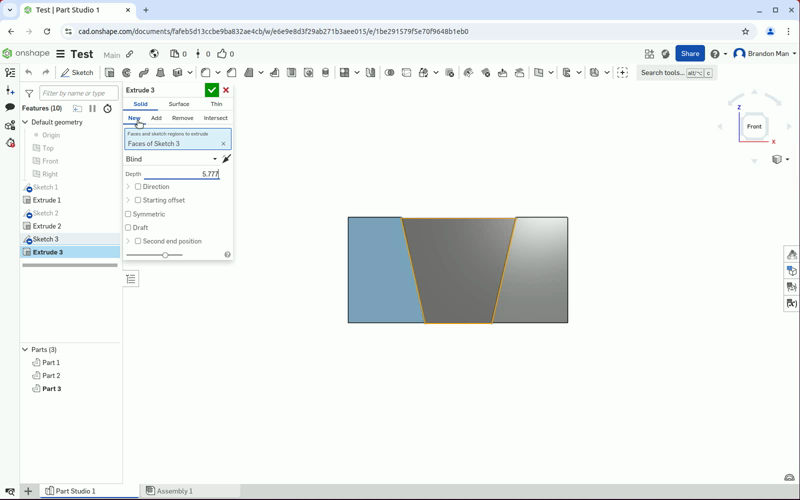
key(enter)
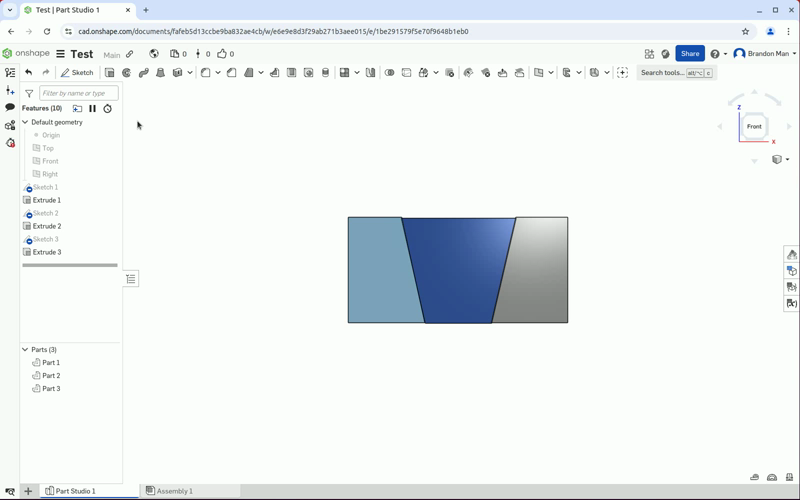
key(shift+h)
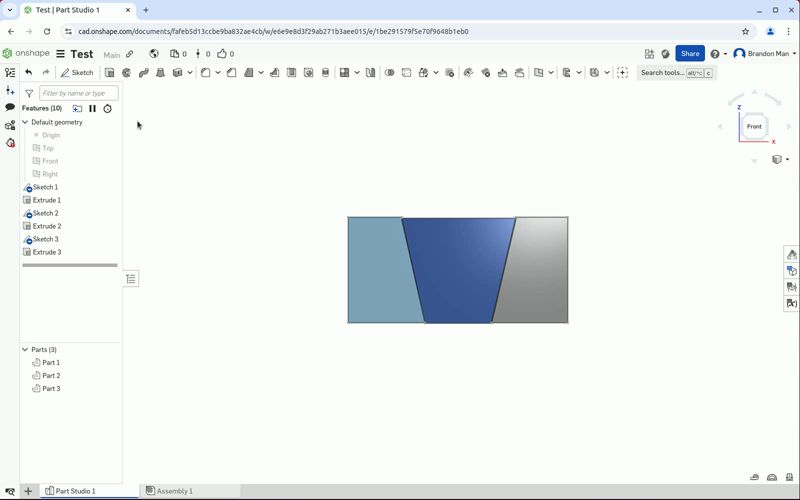
key(shift+h)
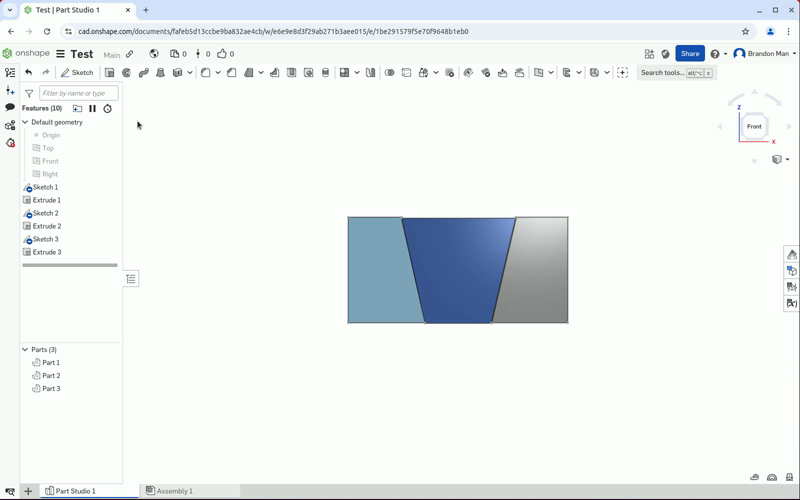
key(shift+7)
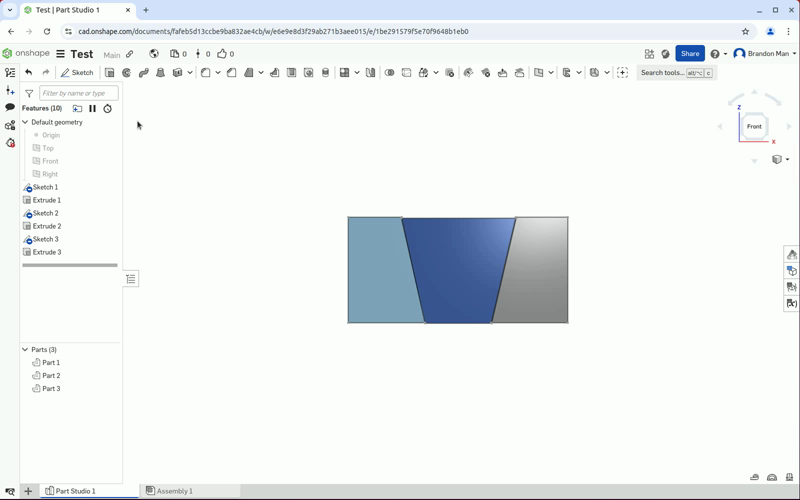
key(left, 2)
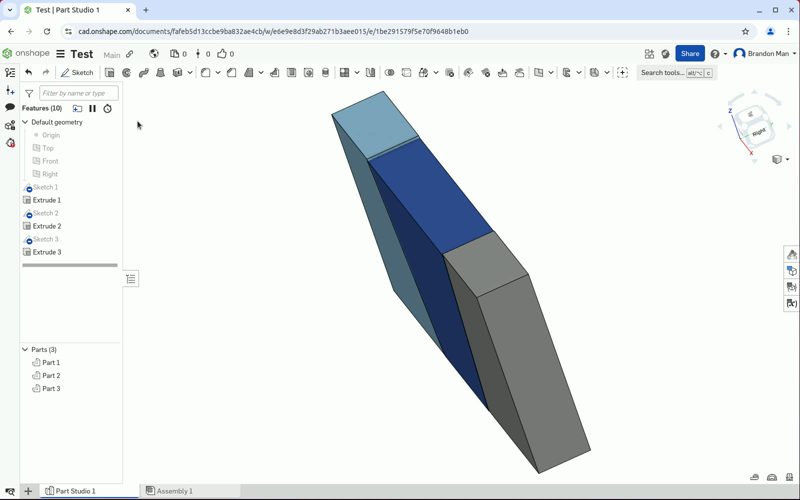
key(down, 2)
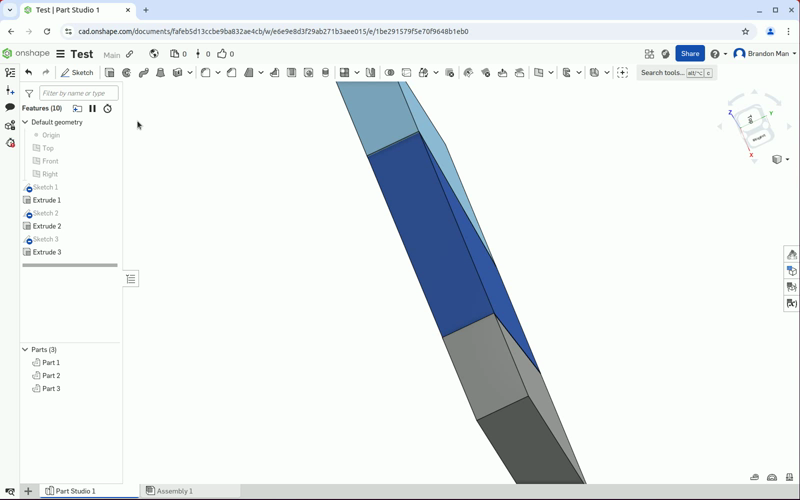
key(up, 2)
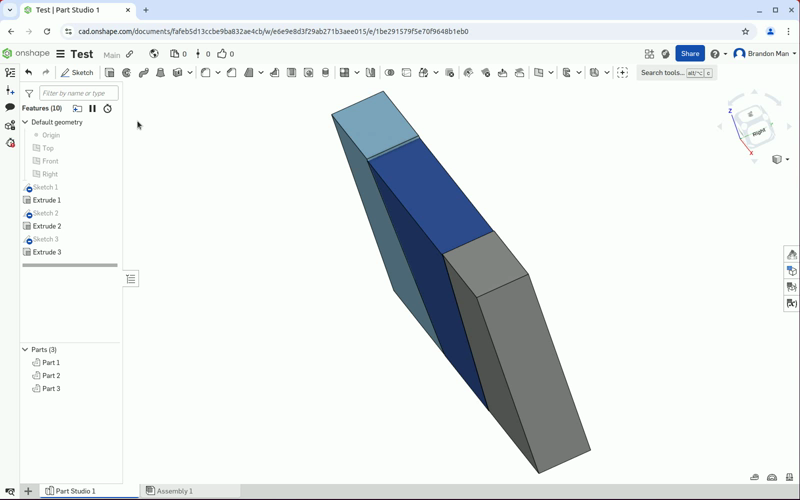
key(right, 2)
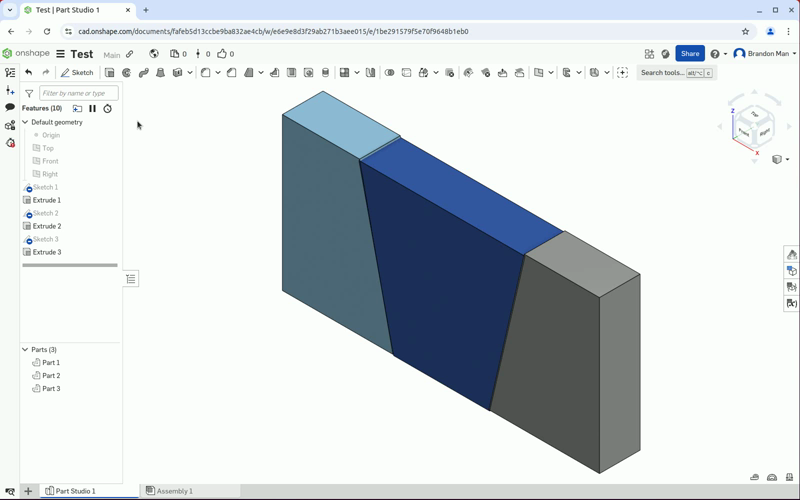
mouse_move(73, 189)
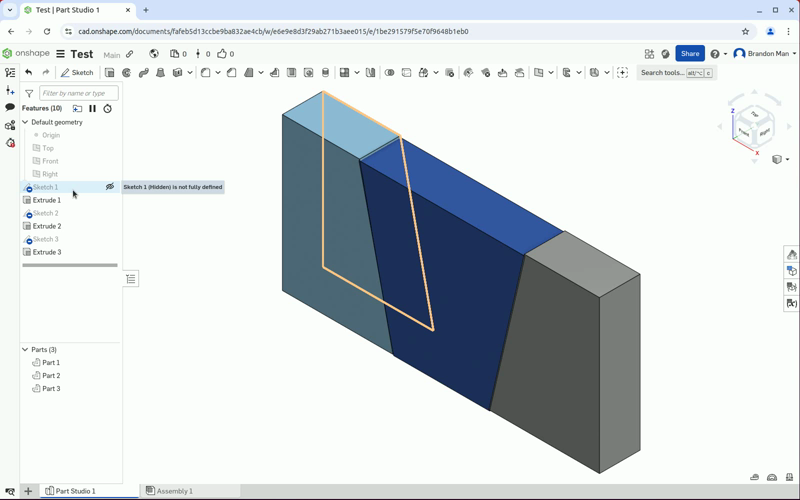
click(73, 189)